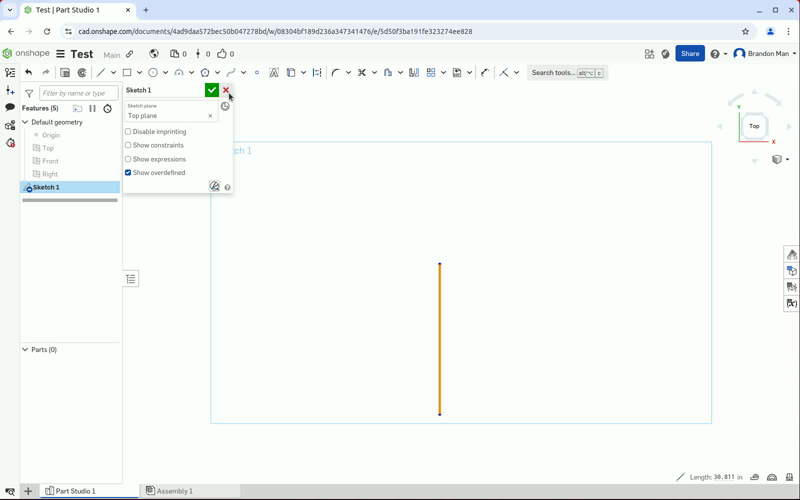
key(shift+h)
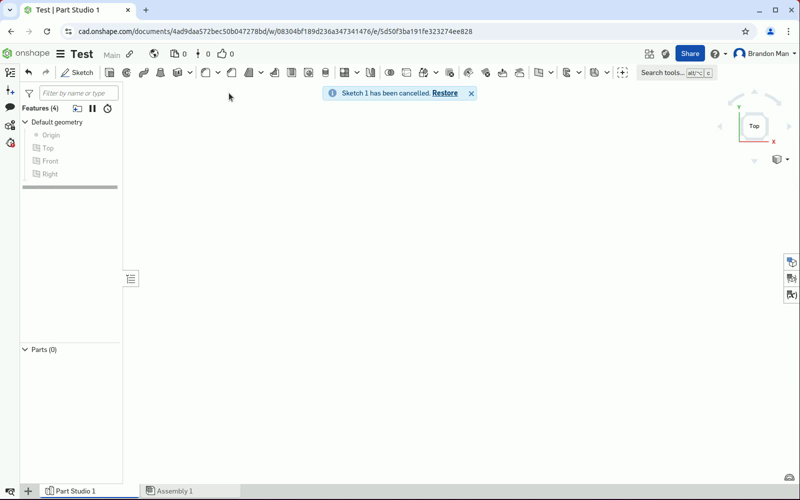
mouse_move(73, 352)
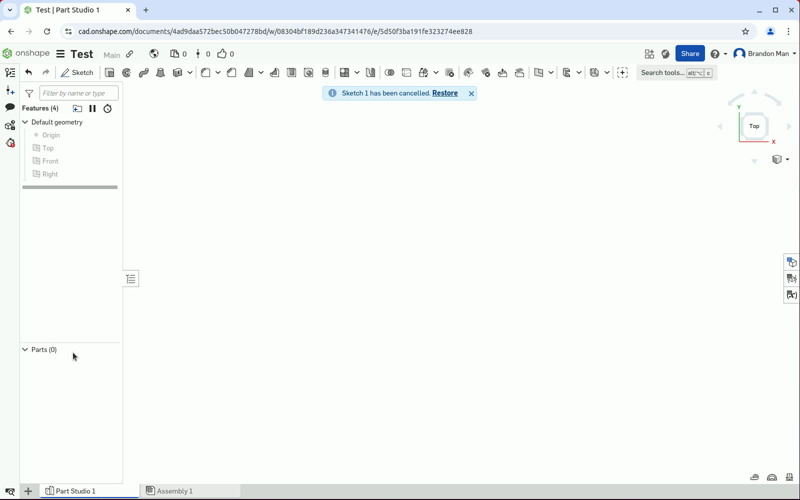
key(y)
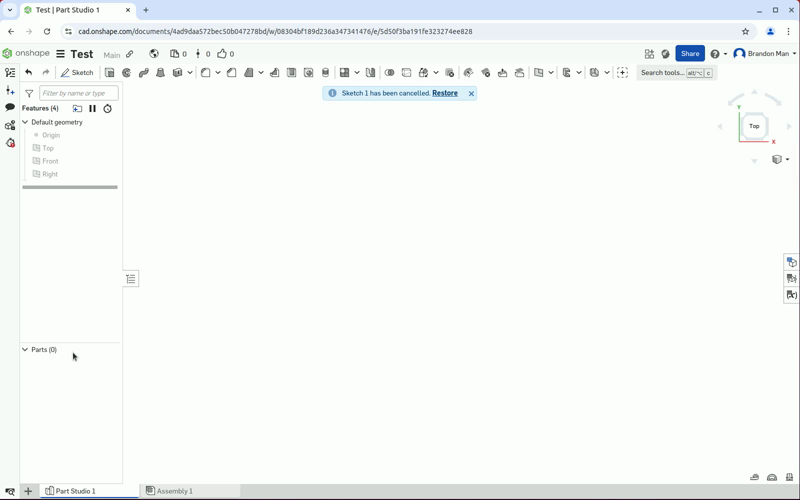
key(shift+p)
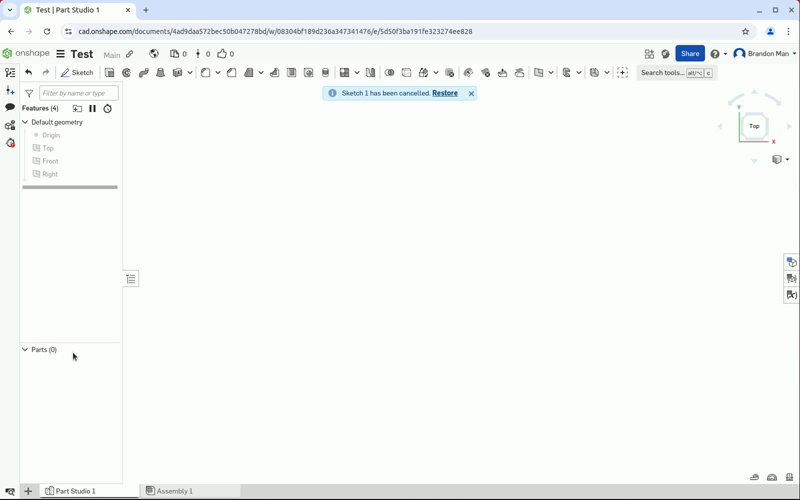
key(space)
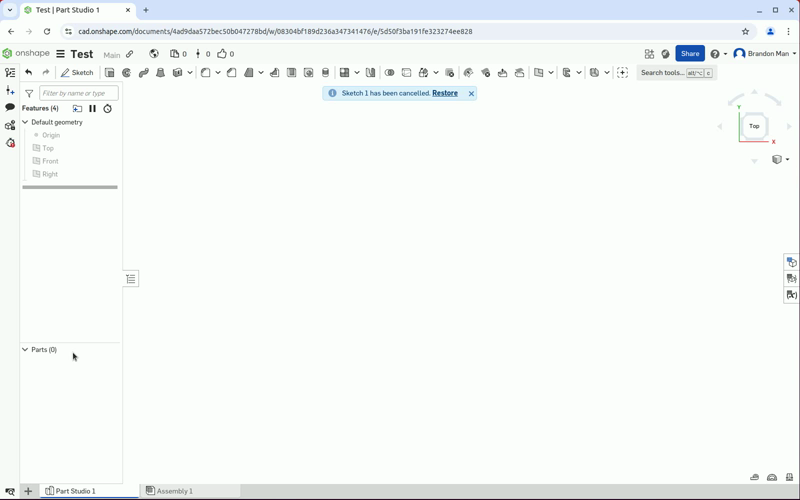
key_down(shift)
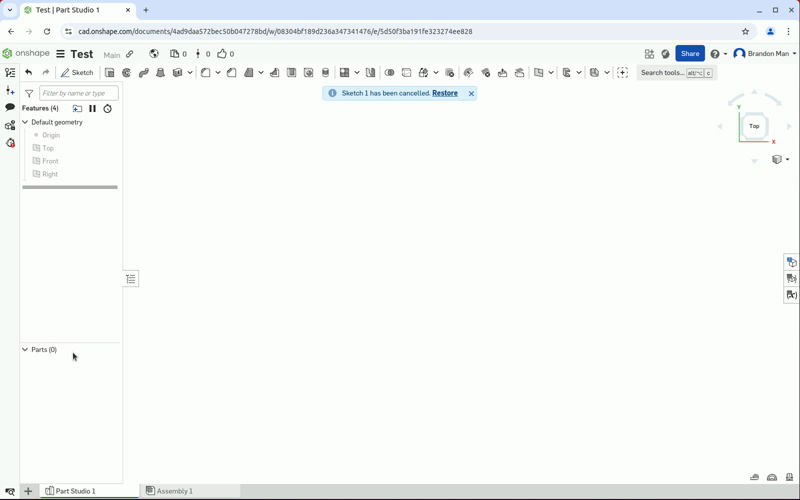
key(up)
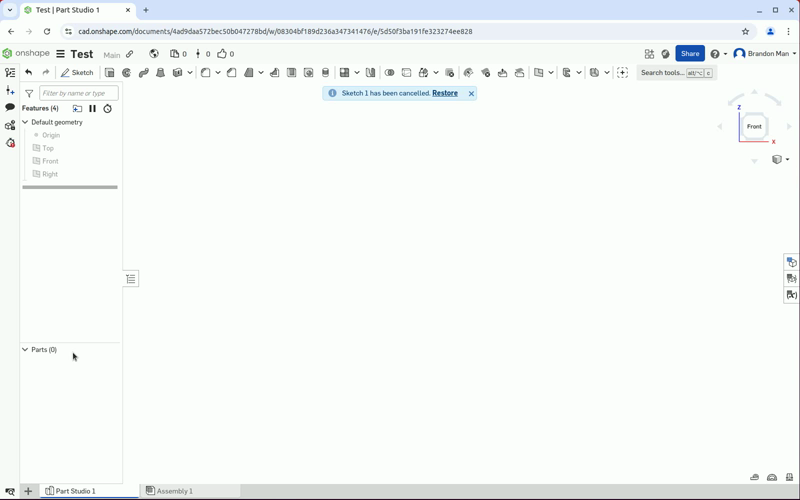
key_up(shift)
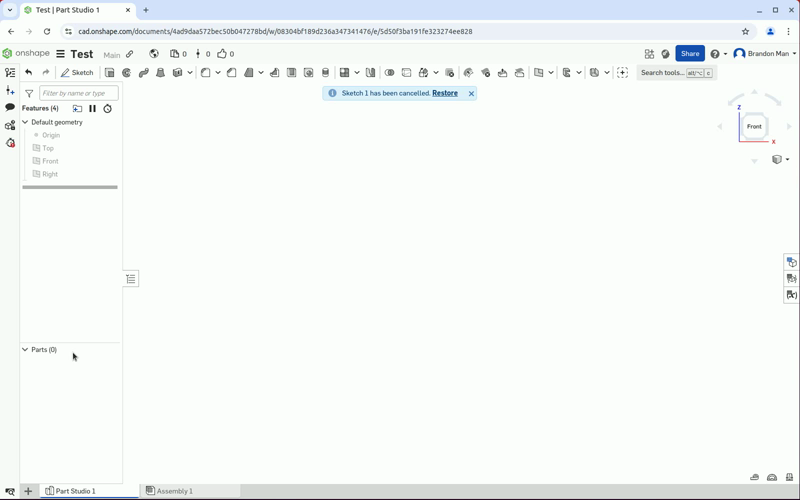
key(space)
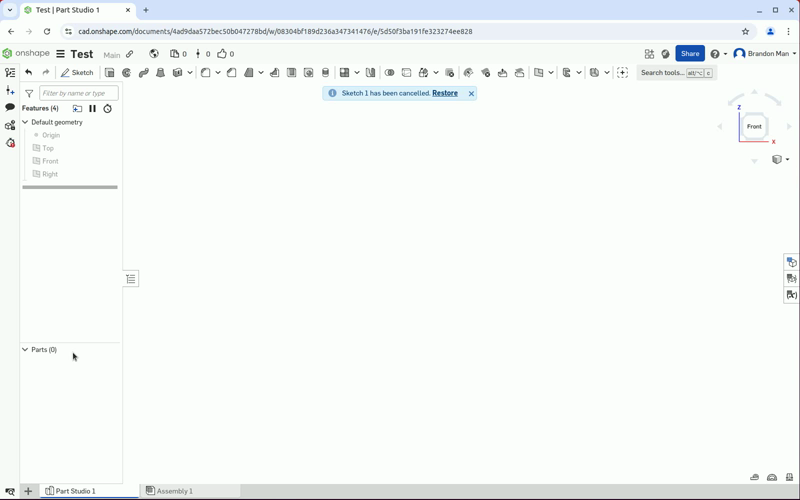
key_down(shift)
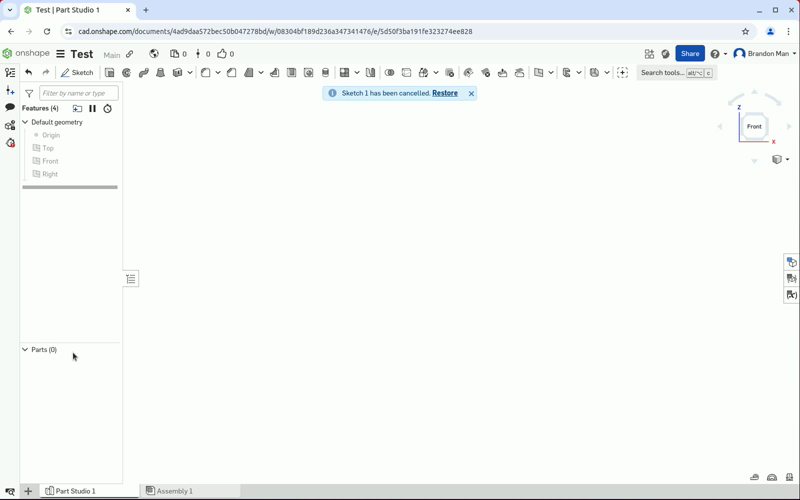
key(left)
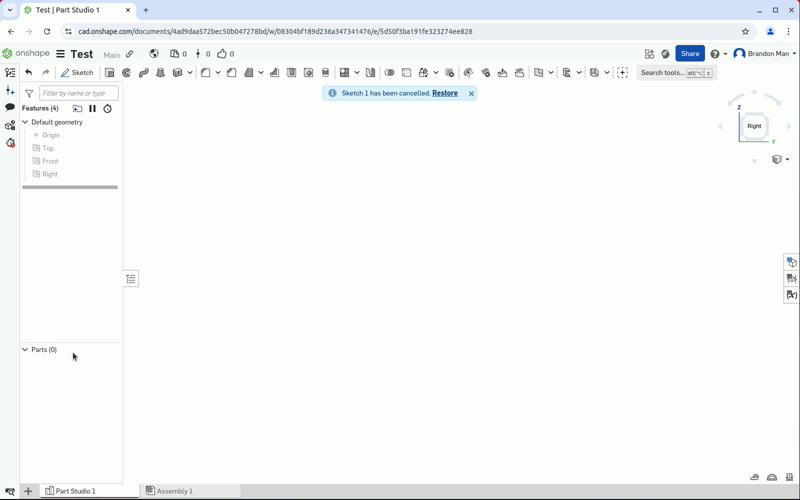
key_up(shift)
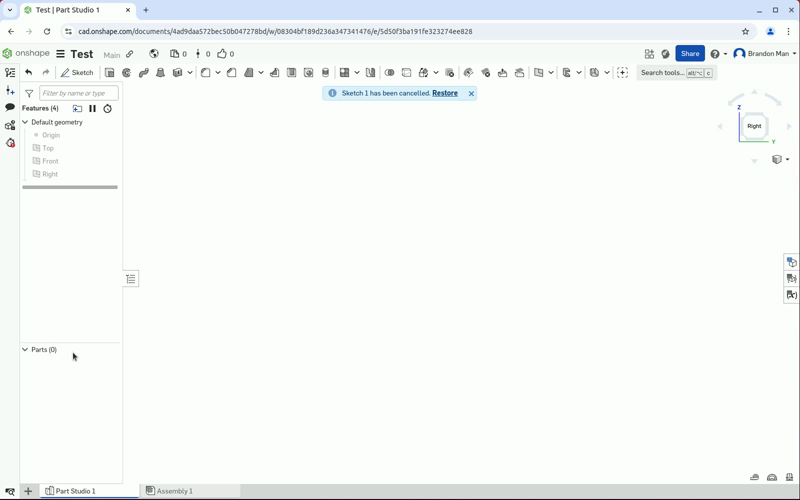
mouse_move(73, 352)
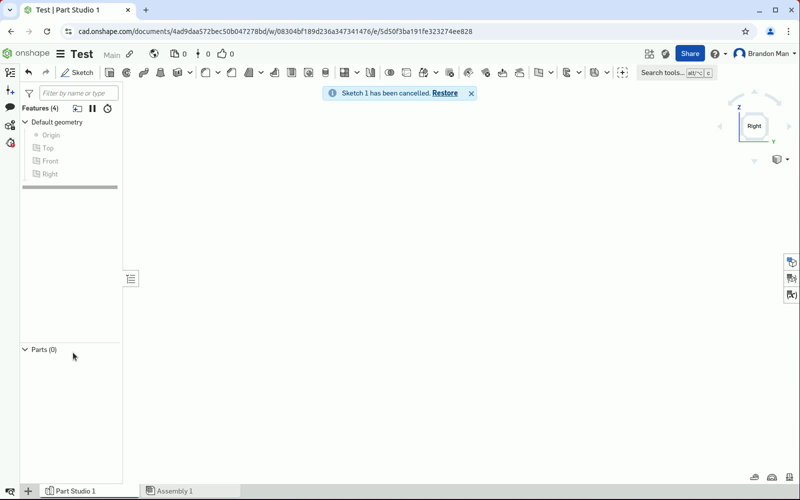
key(shift+y)
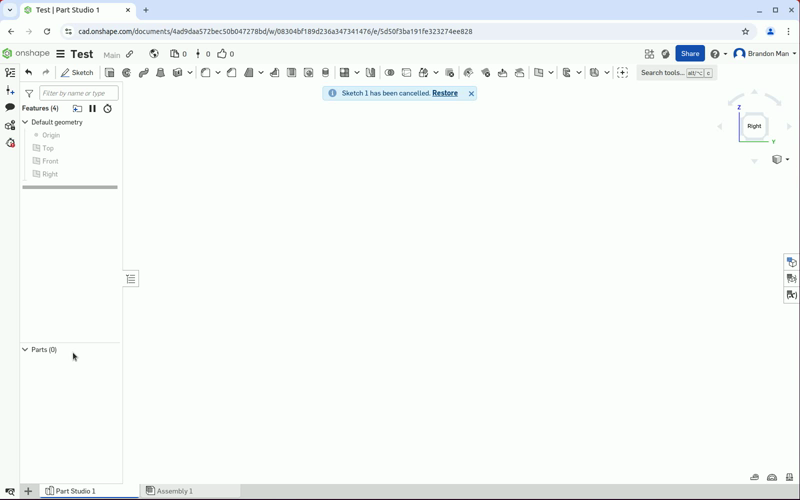
key(shift+s)
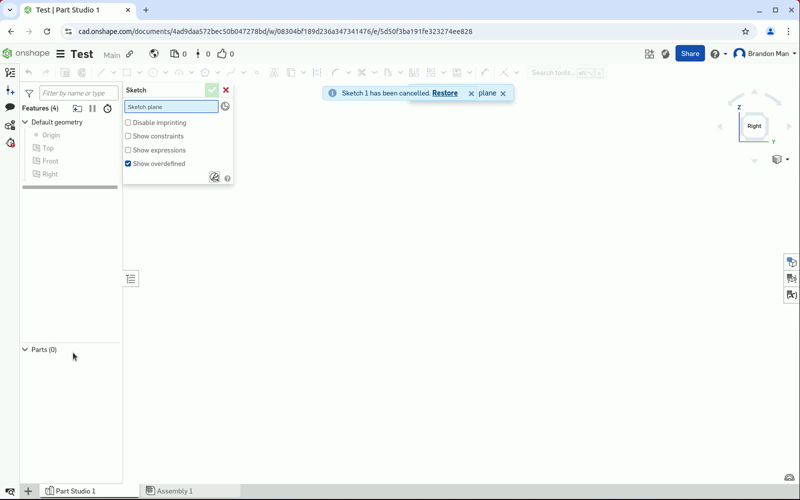
mouse_move(73, 176)
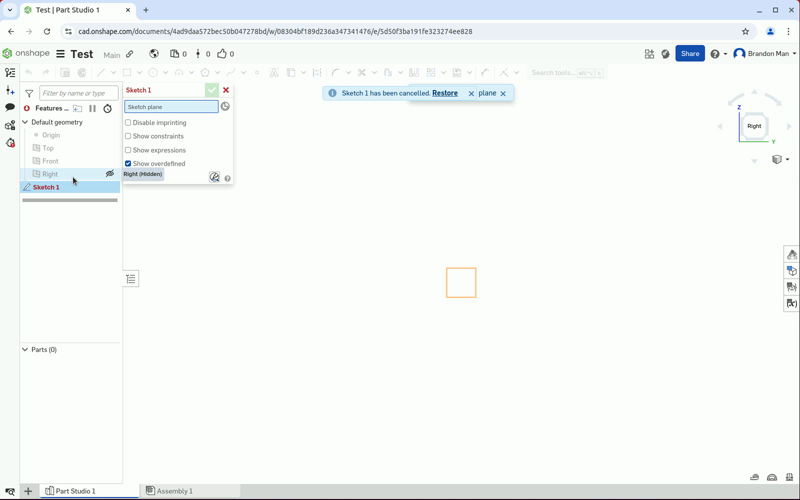
click(73, 176)
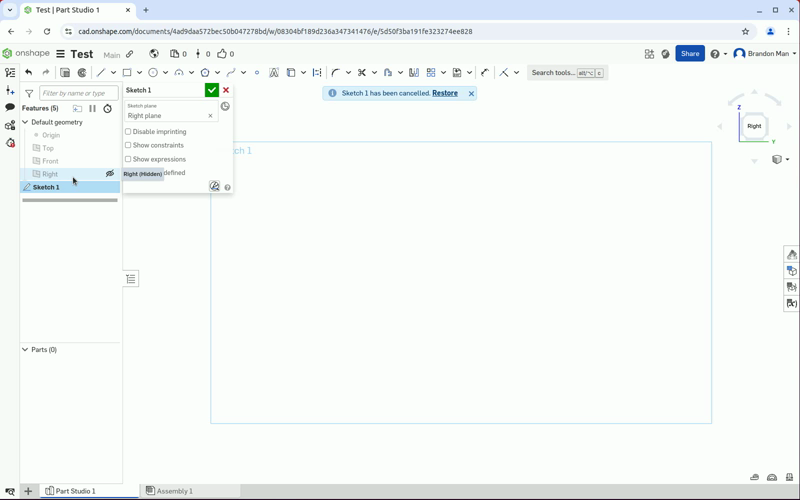
mouse_move(73, 352)
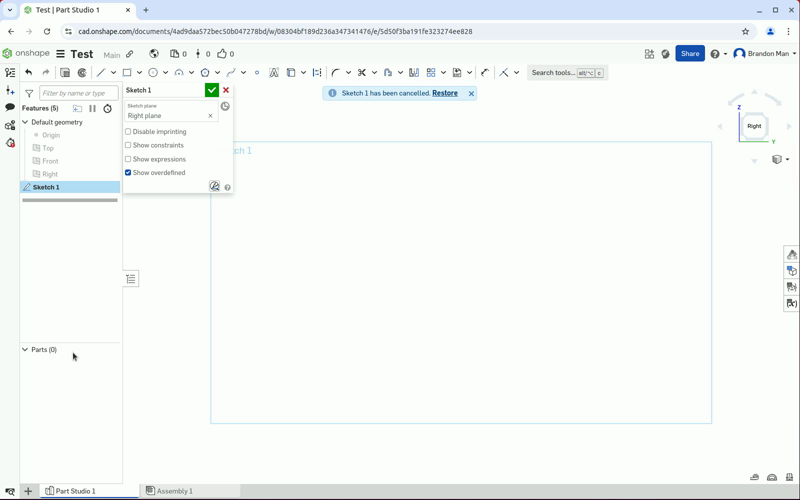
key(y)
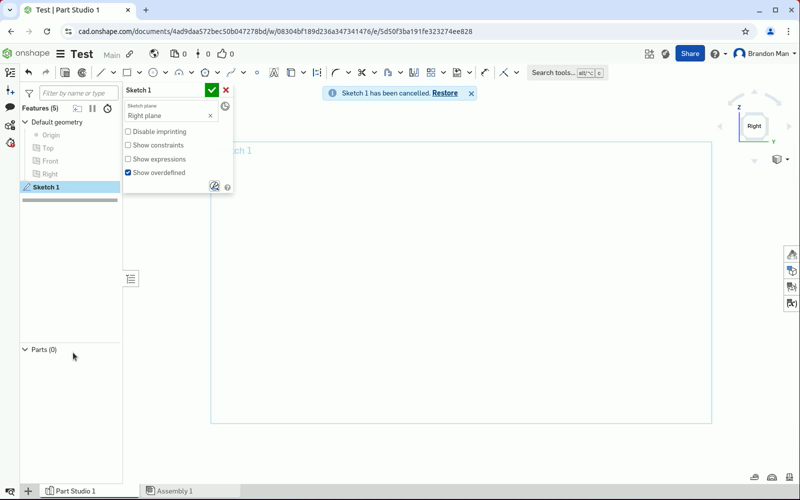
key(a)
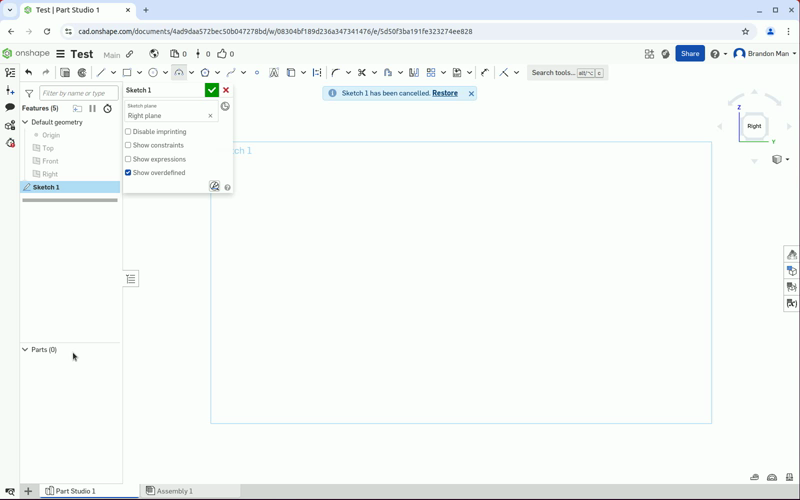
key_down(shift)
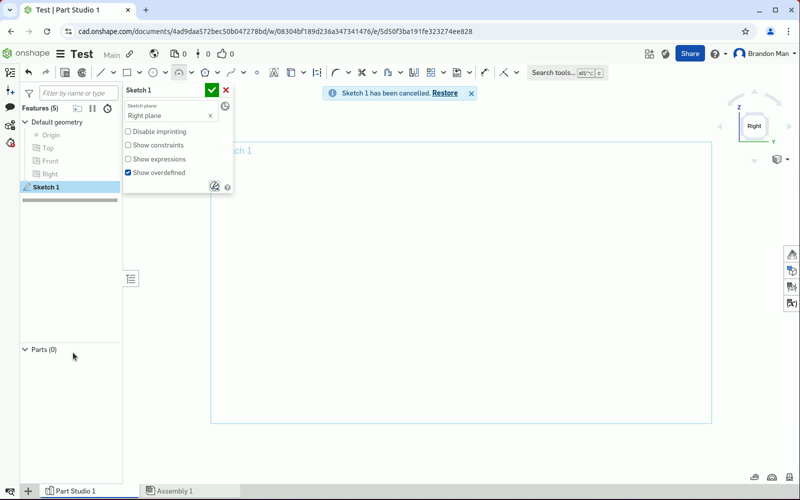
mouse_move(397, 339)
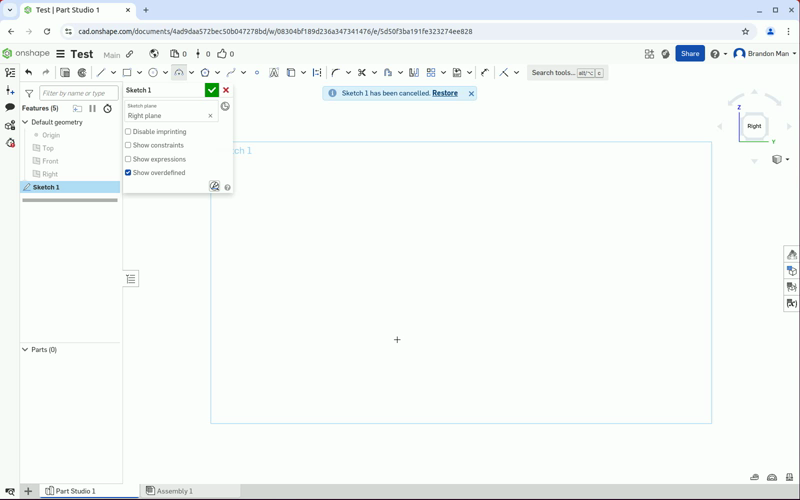
click(397, 339)
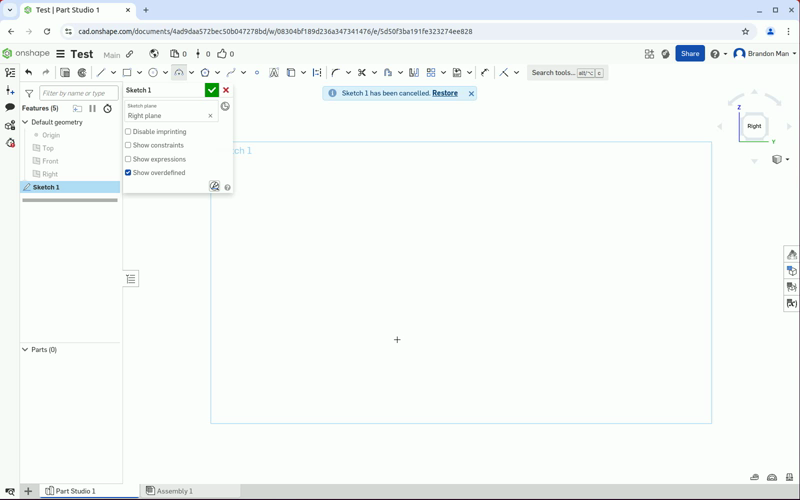
key_up(shift)
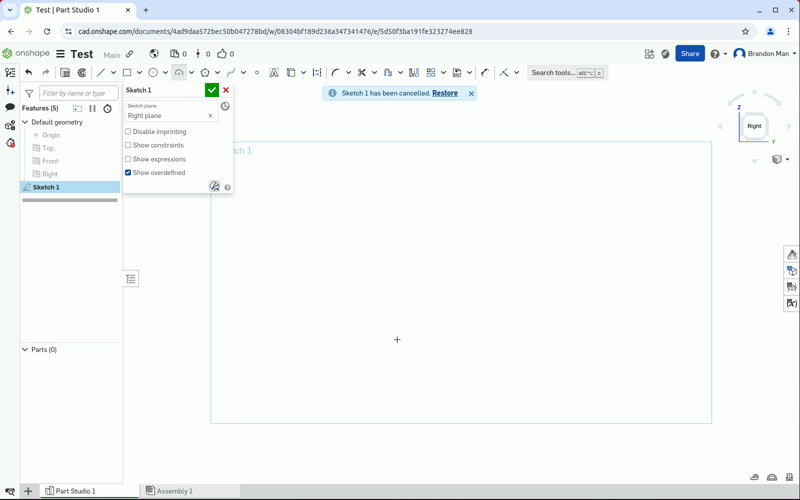
key_down(shift)
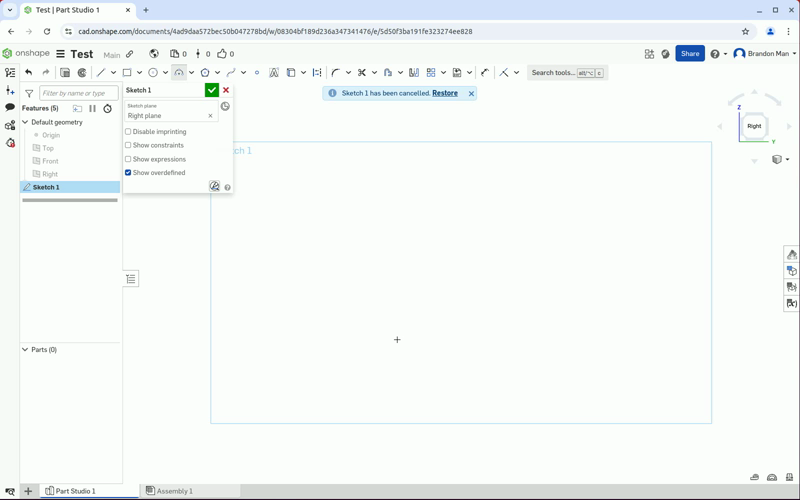
mouse_move(461, 367)
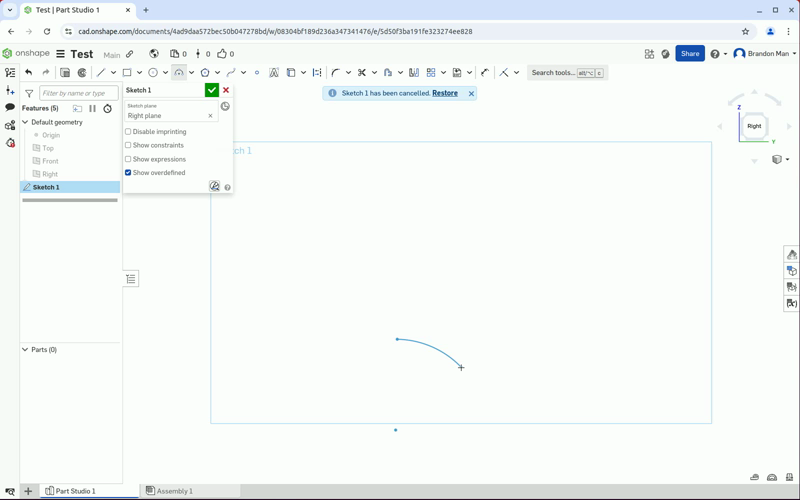
click(461, 367)
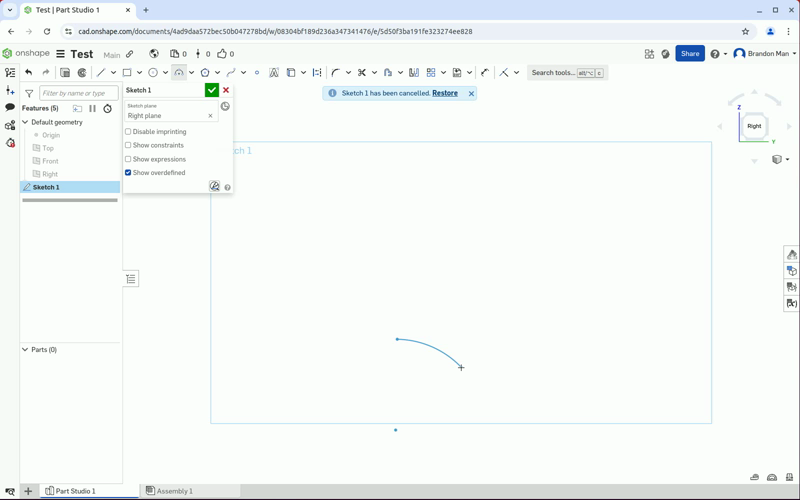
mouse_move(426, 360)
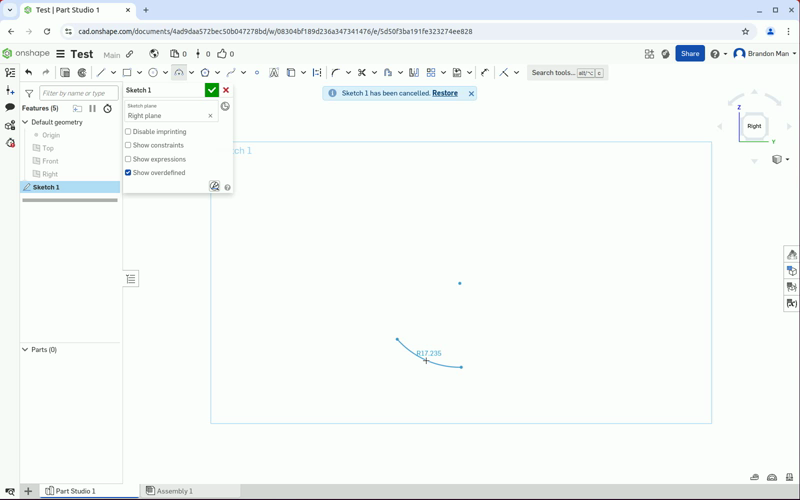
click(426, 360)
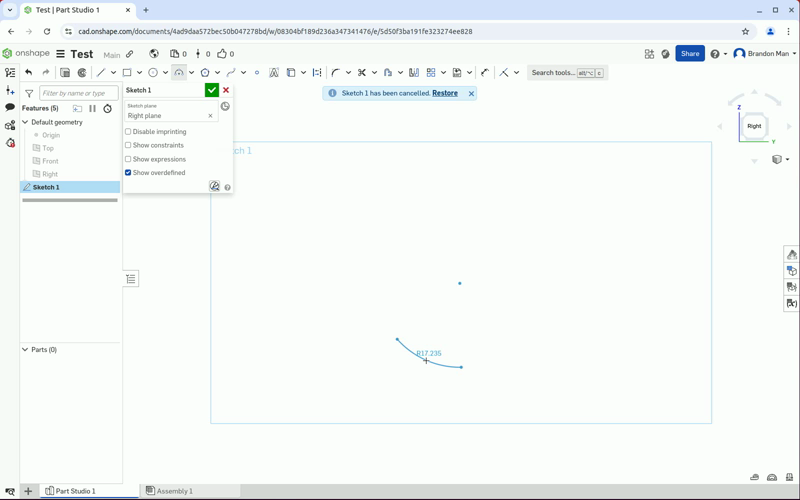
key_up(shift)
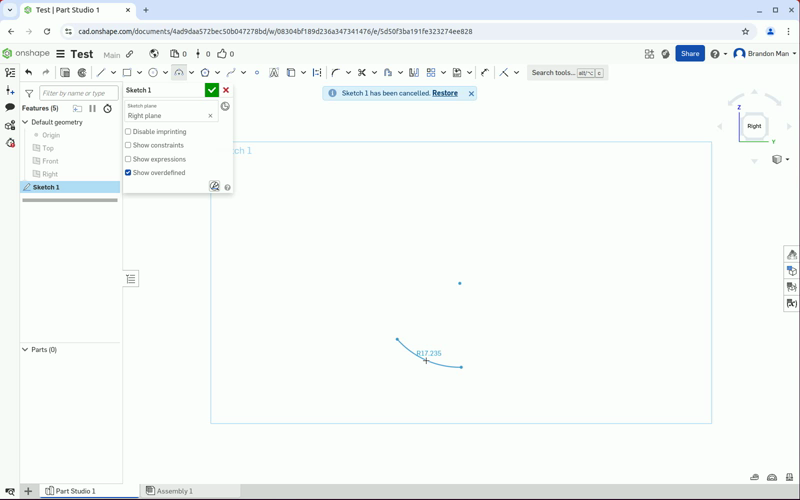
key(esc)
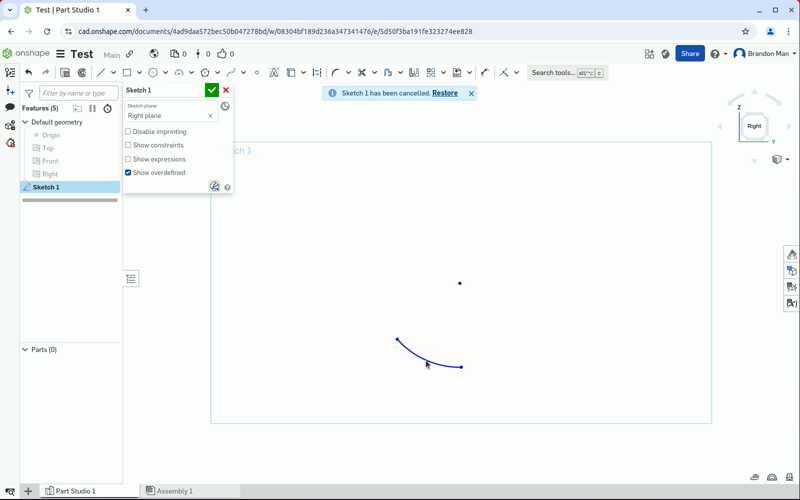
key(l)
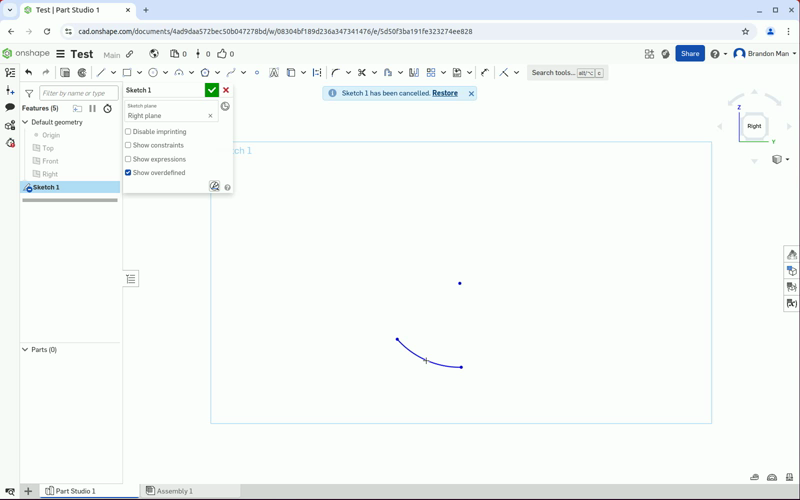
mouse_move(461, 367)
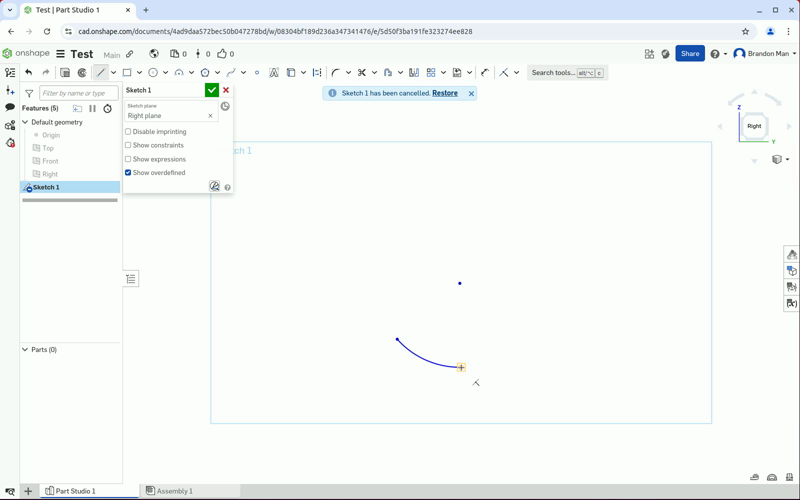
click(461, 367)
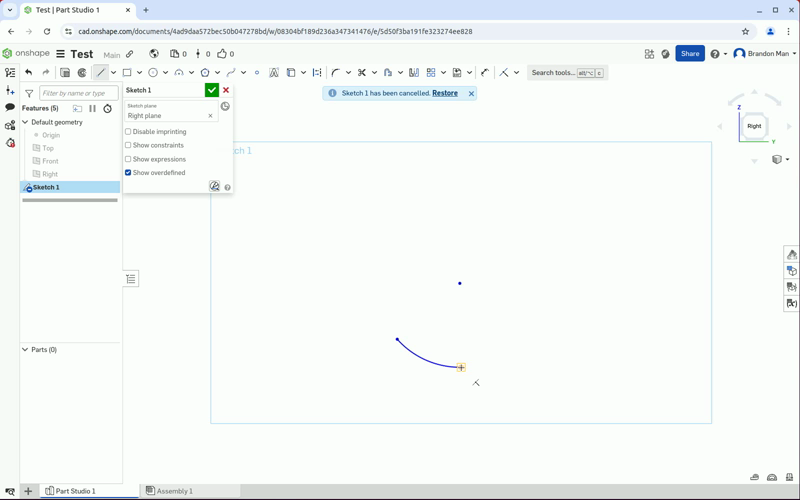
key_down(shift)
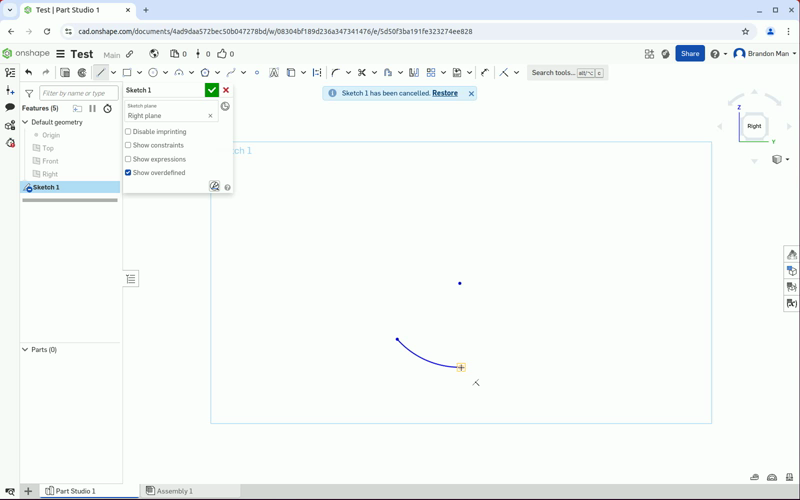
mouse_move(491, 367)
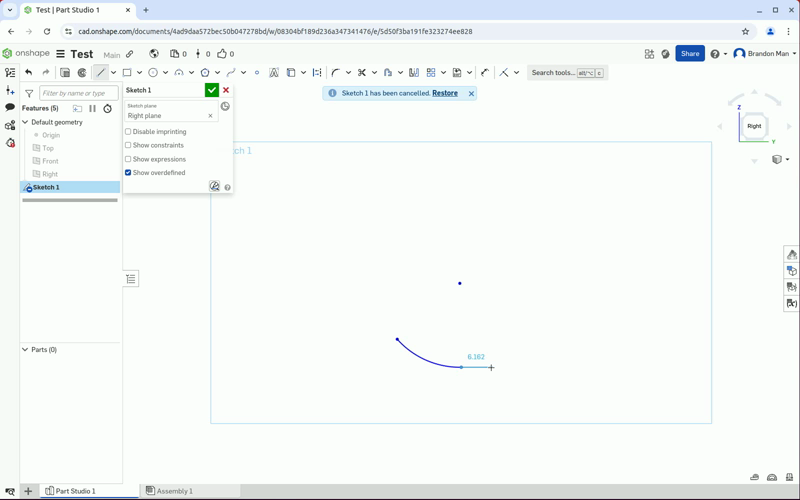
mouse_move(461, 311)
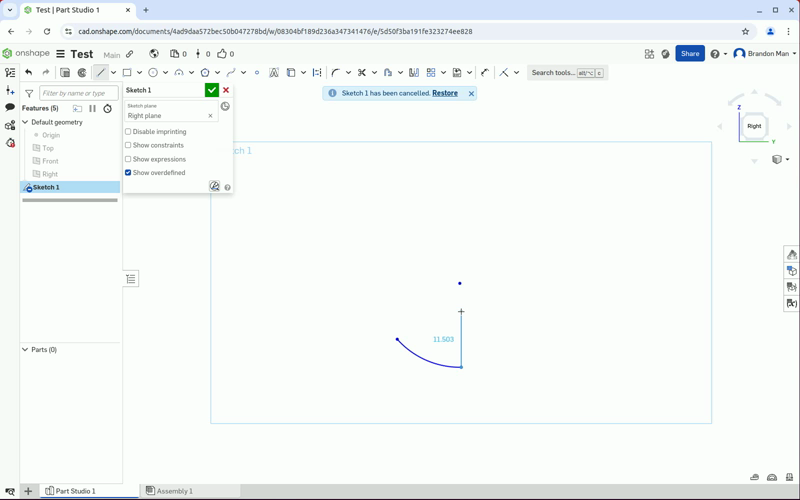
click(461, 311)
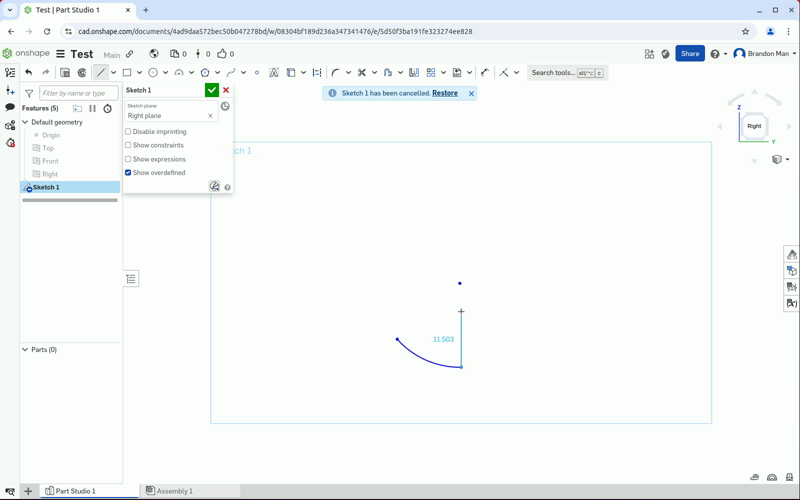
key_up(shift)
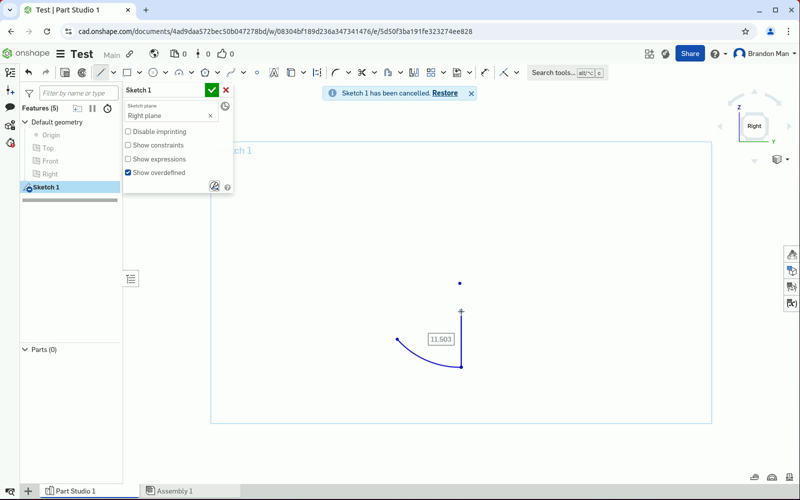
key(esc)
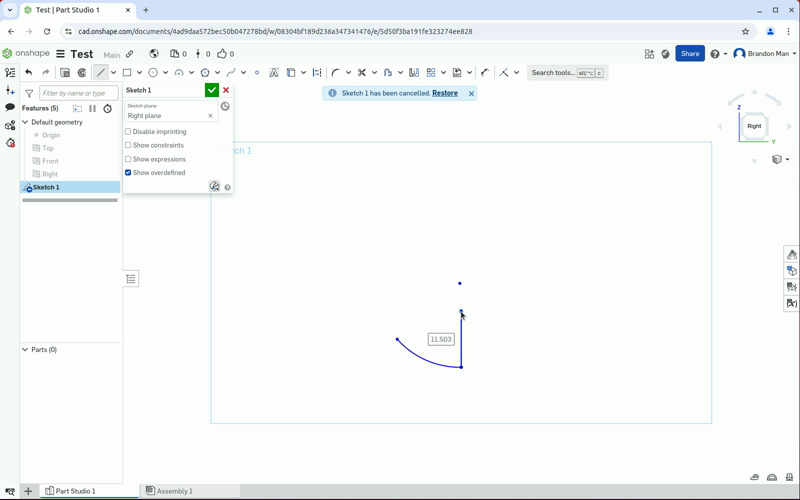
key(a)
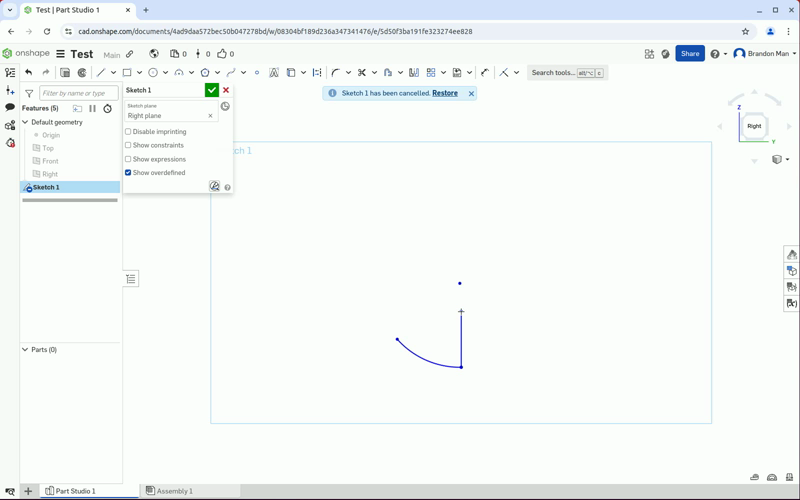
mouse_move(461, 311)
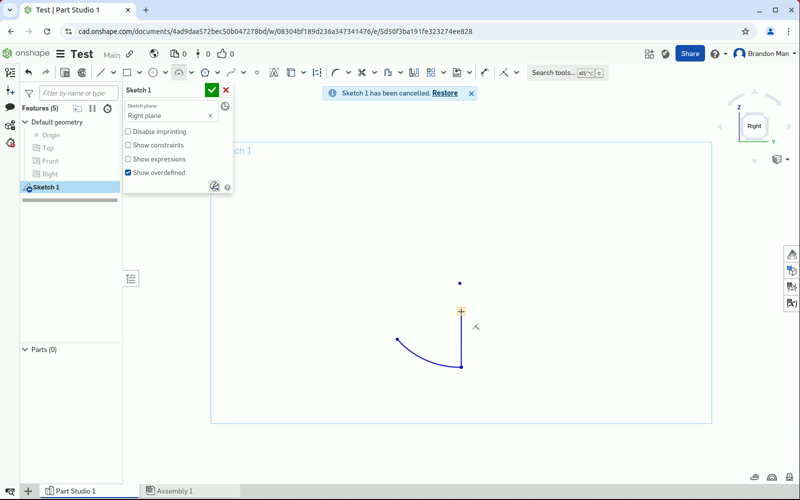
click(461, 311)
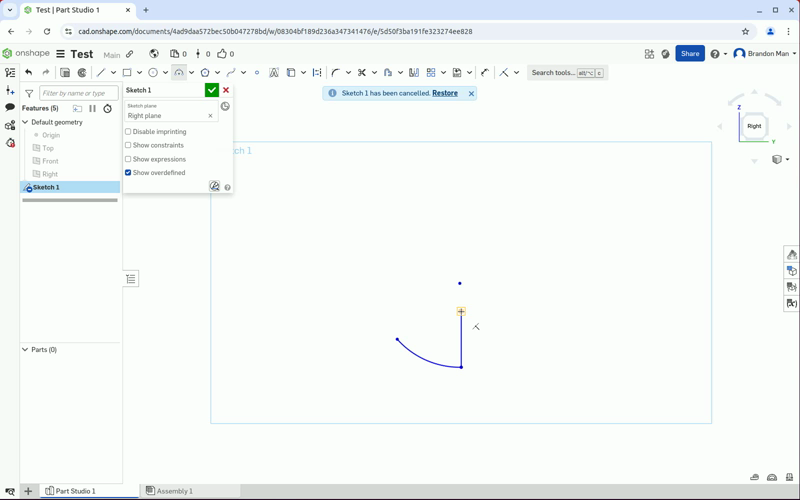
key_down(shift)
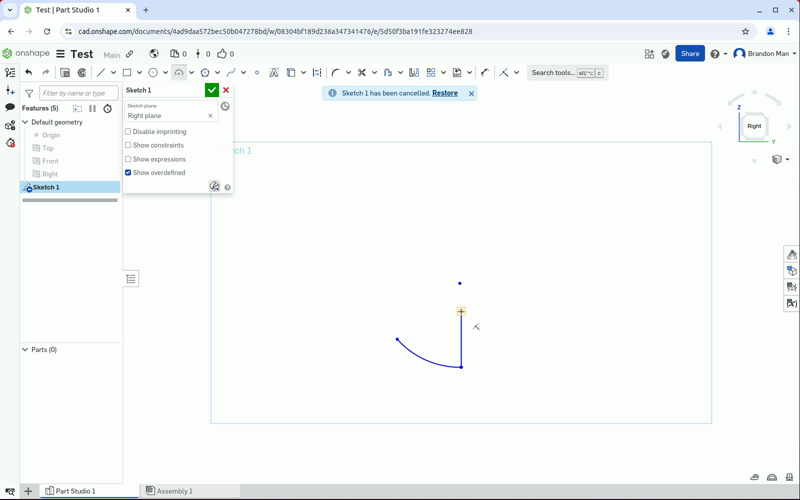
mouse_move(433, 282)
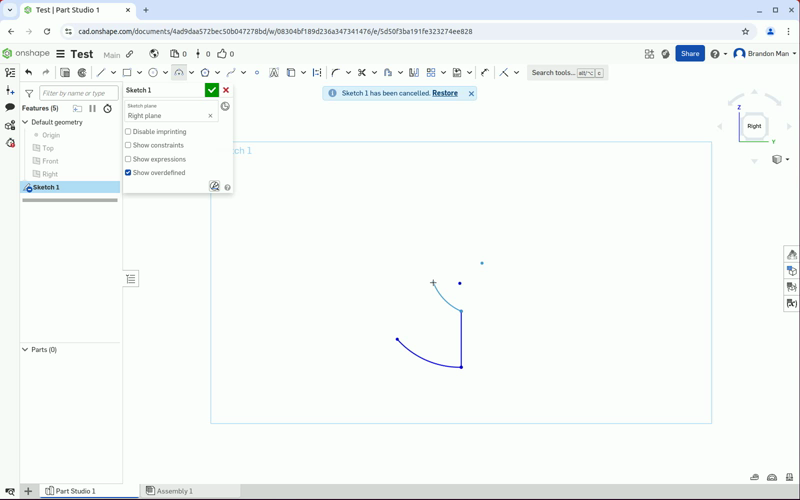
click(433, 282)
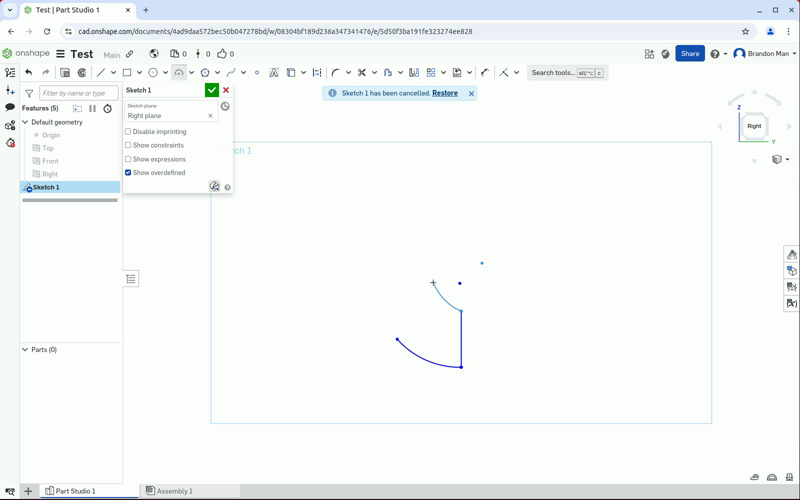
mouse_move(441, 302)
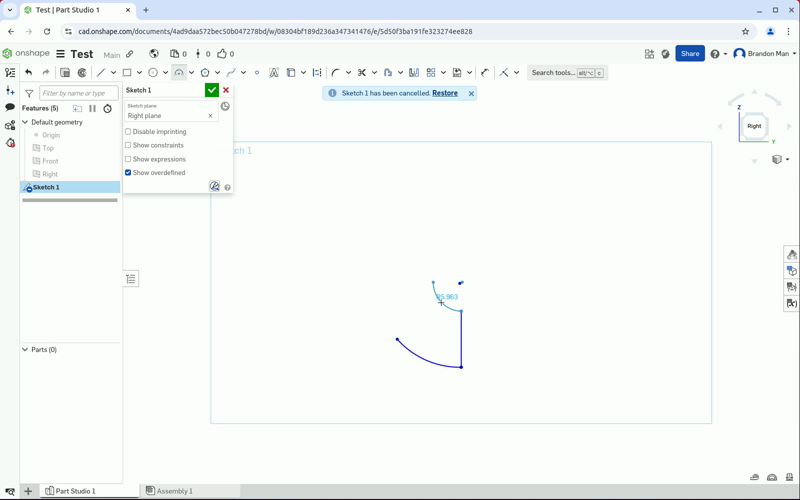
click(441, 302)
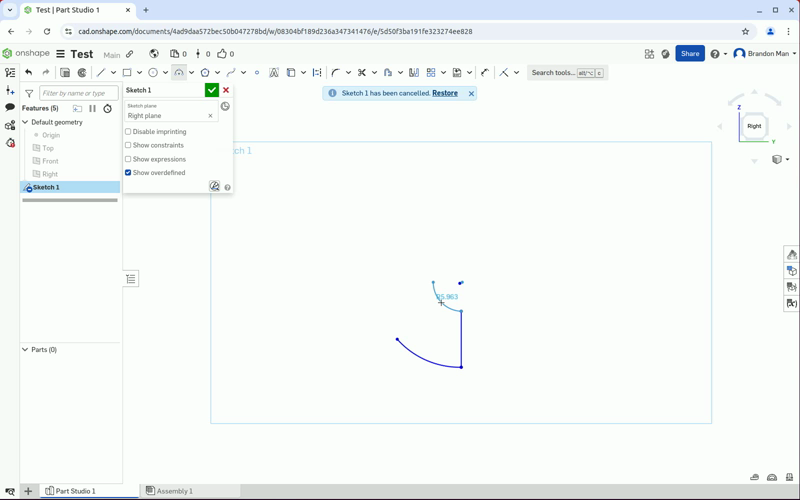
key_up(shift)
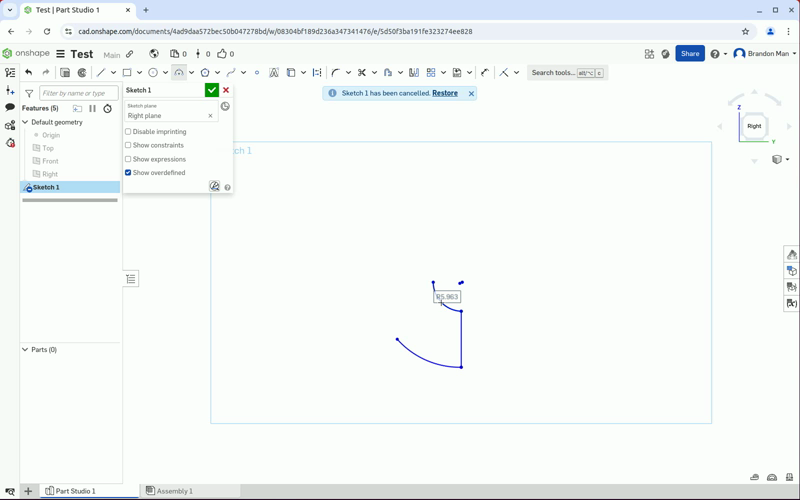
key(esc)
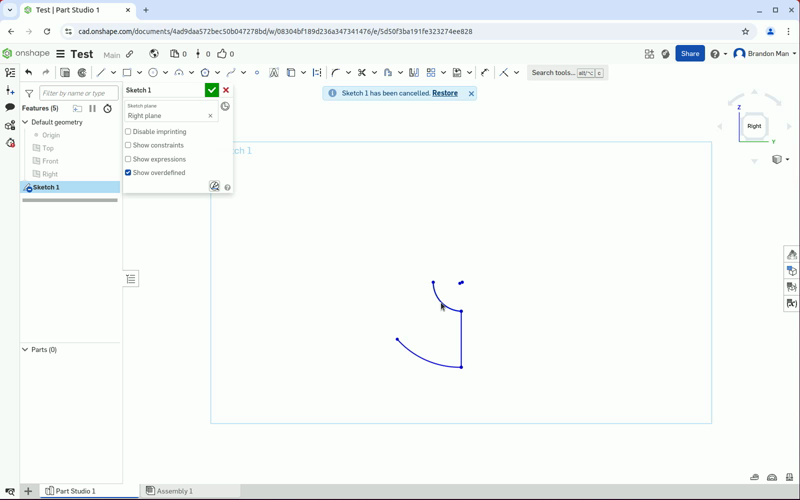
key(l)
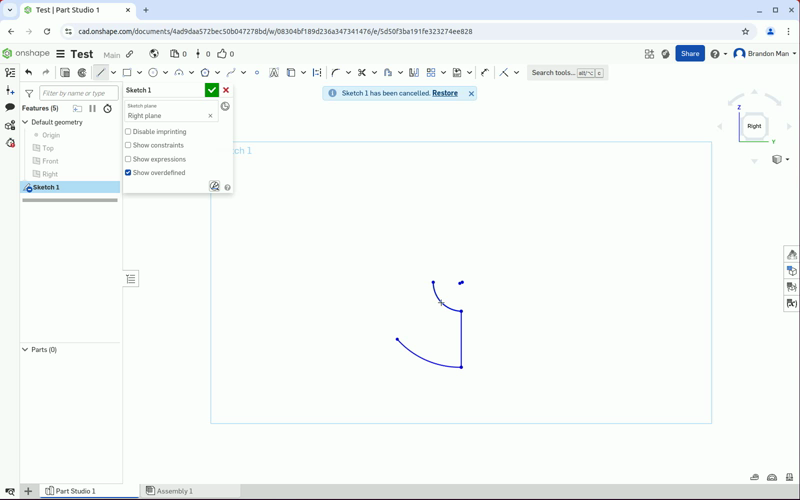
mouse_move(433, 282)
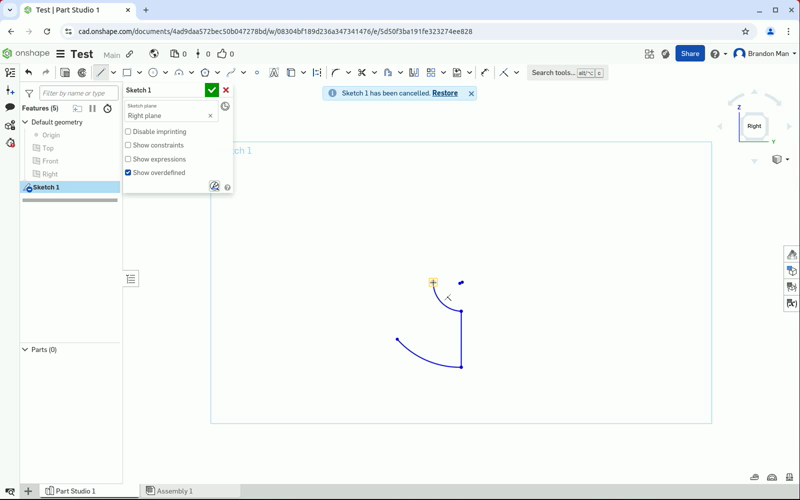
click(433, 282)
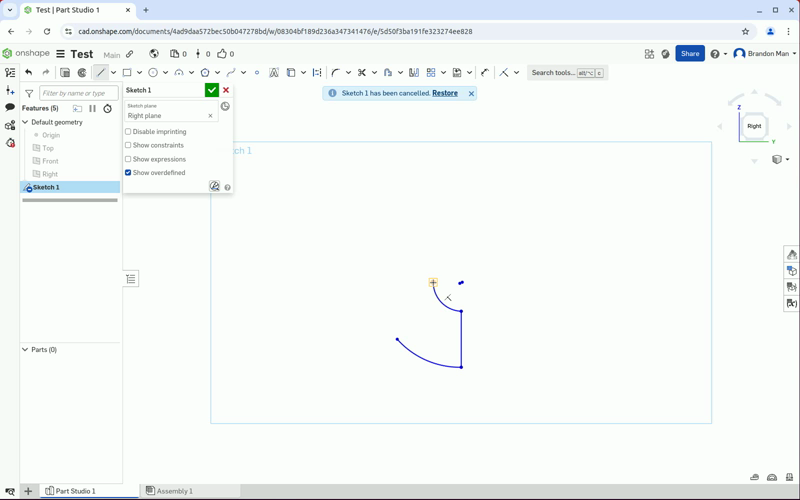
key_down(shift)
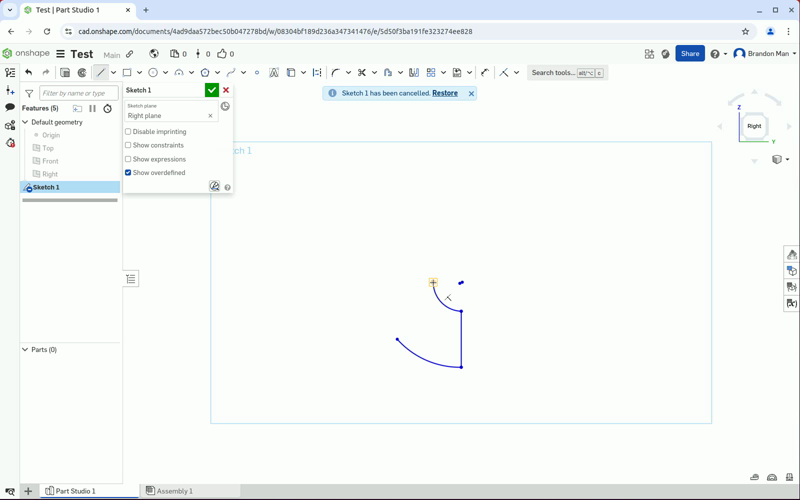
mouse_move(463, 282)
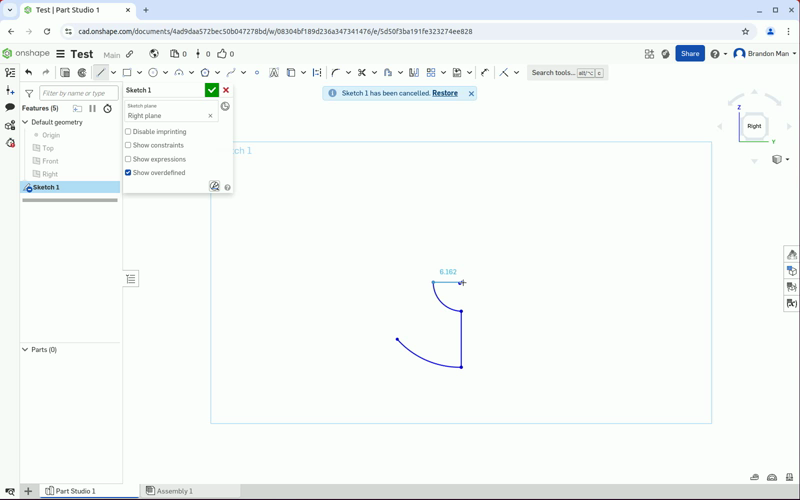
mouse_move(397, 282)
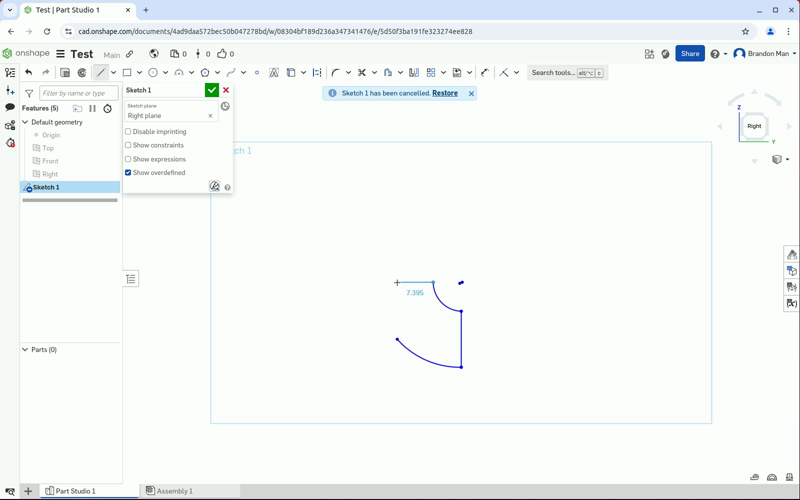
click(397, 282)
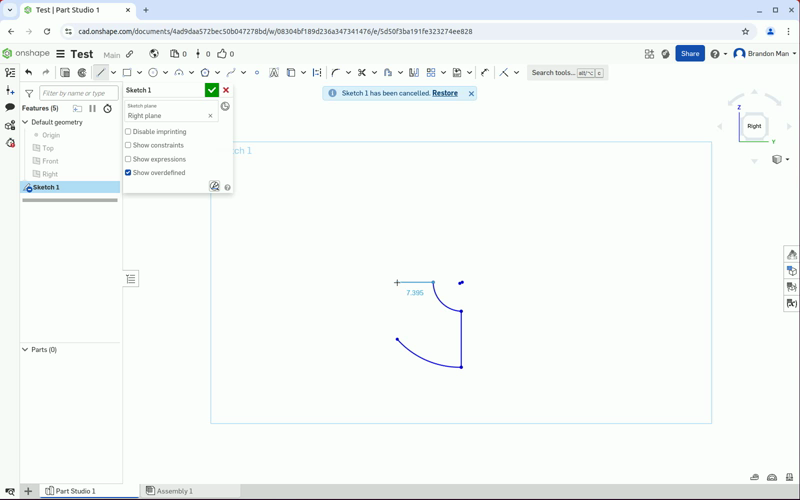
key_up(shift)
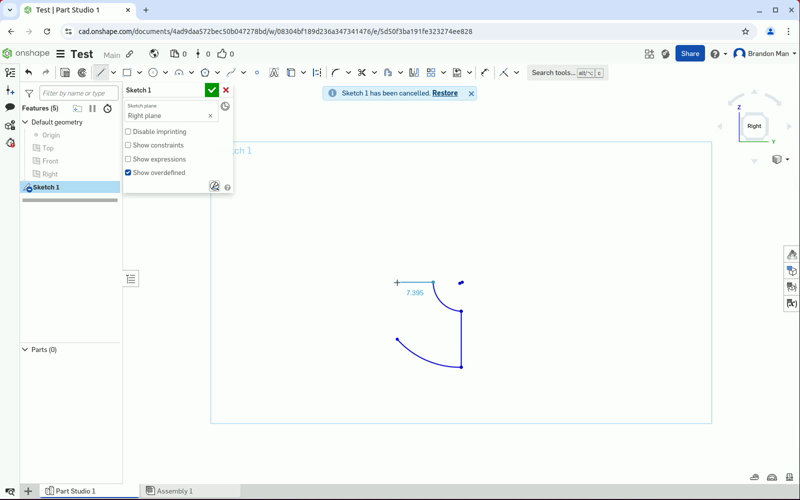
mouse_move(427, 282)
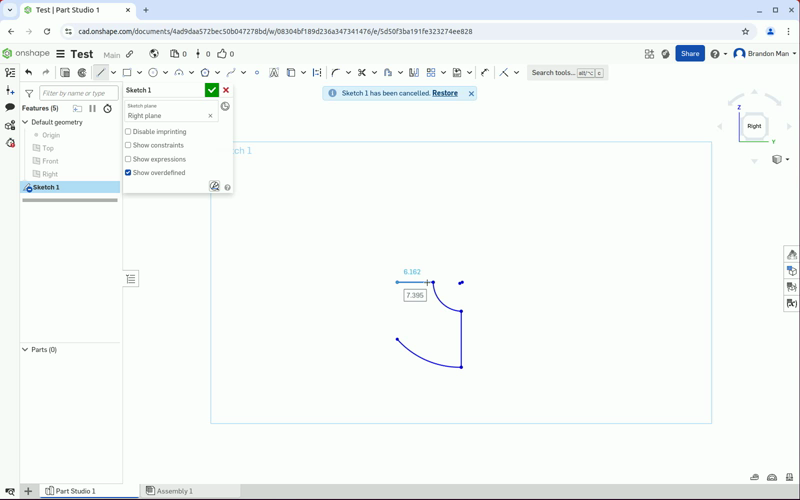
key_down(shift)
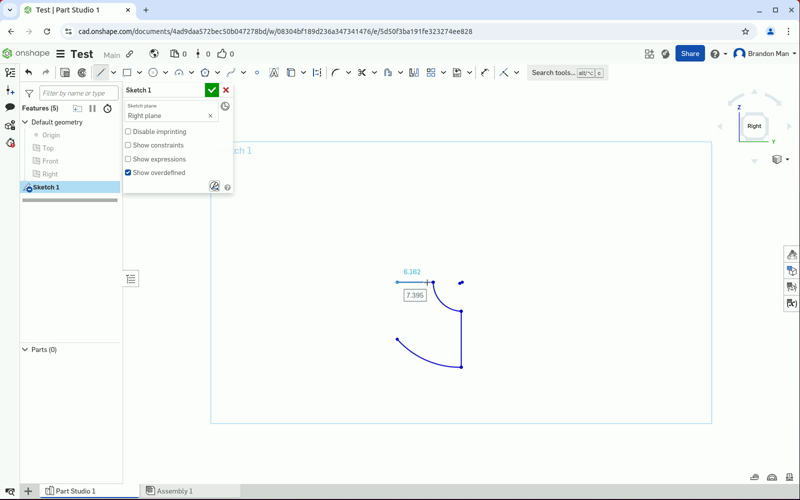
mouse_move(397, 339)
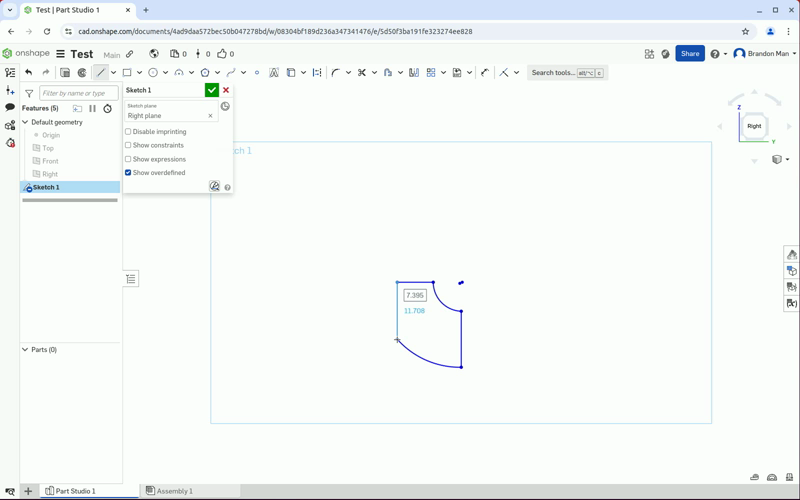
key_up(shift)
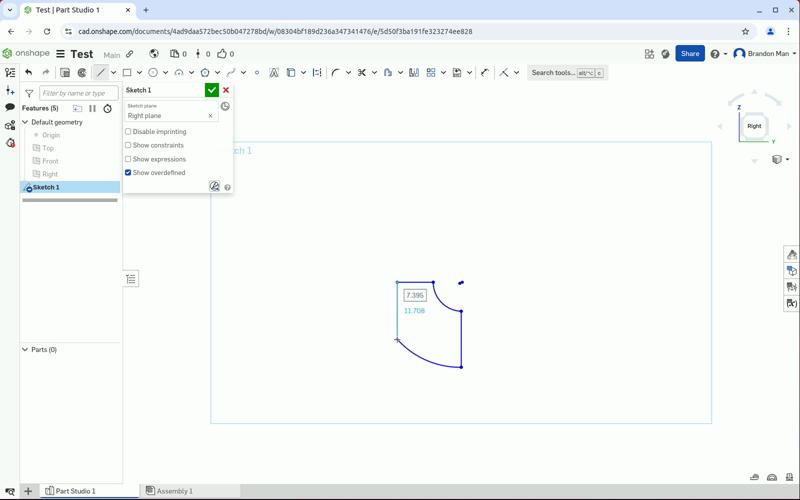
click(397, 339)
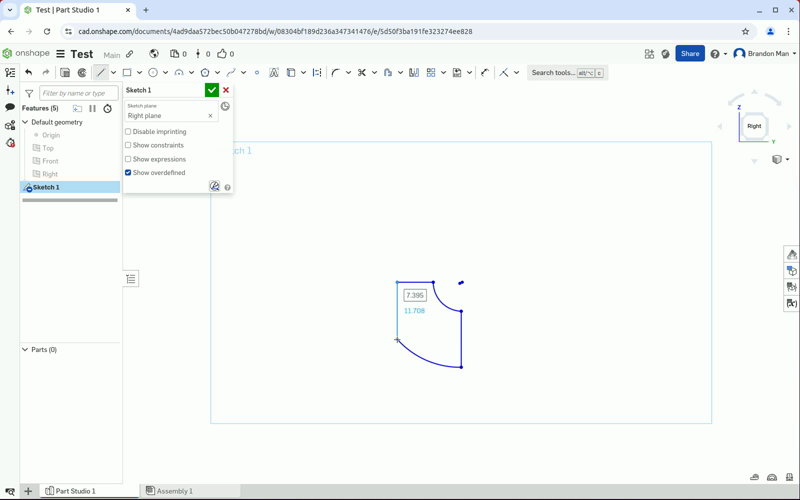
key(esc)
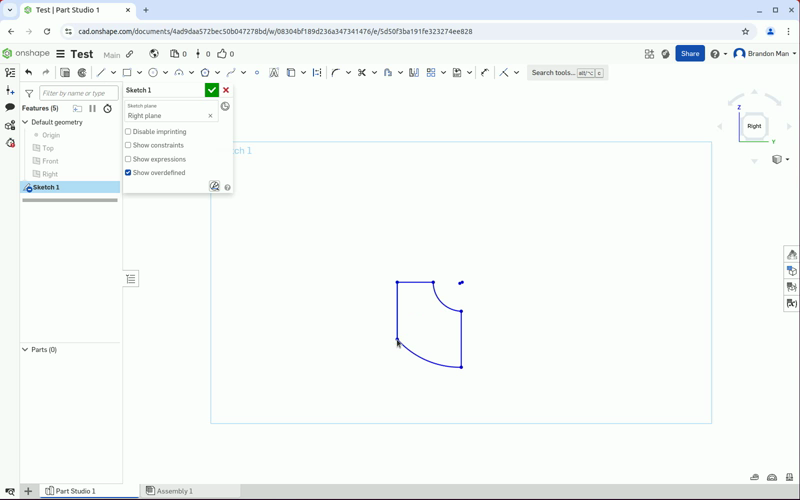
mouse_move(456, 347)
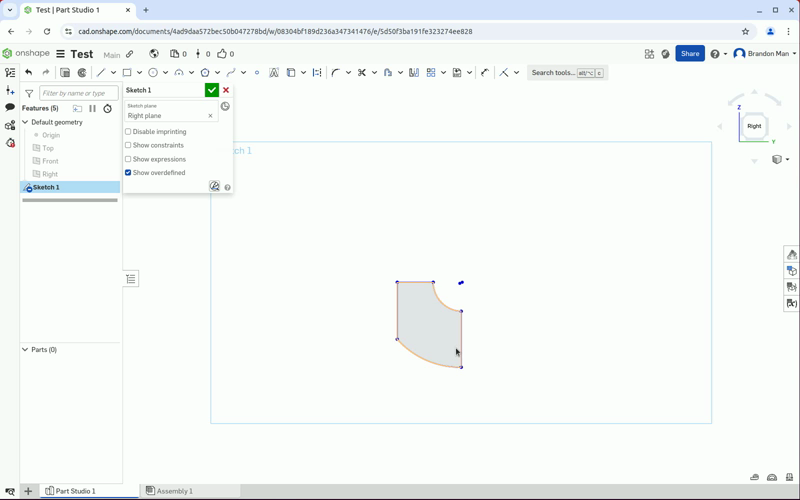
click(456, 347)
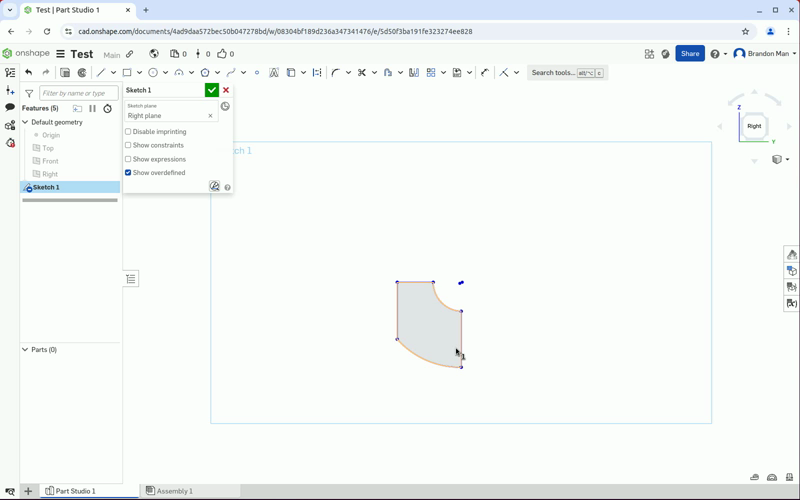
mouse_move(73, 352)
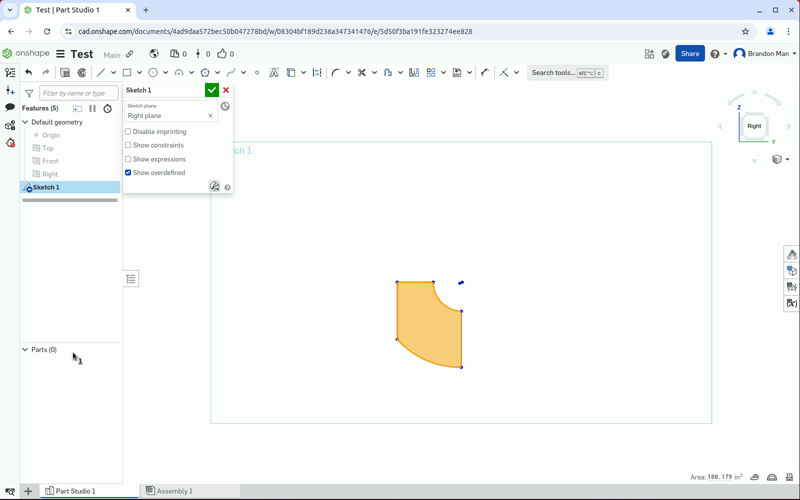
key(shift+y)
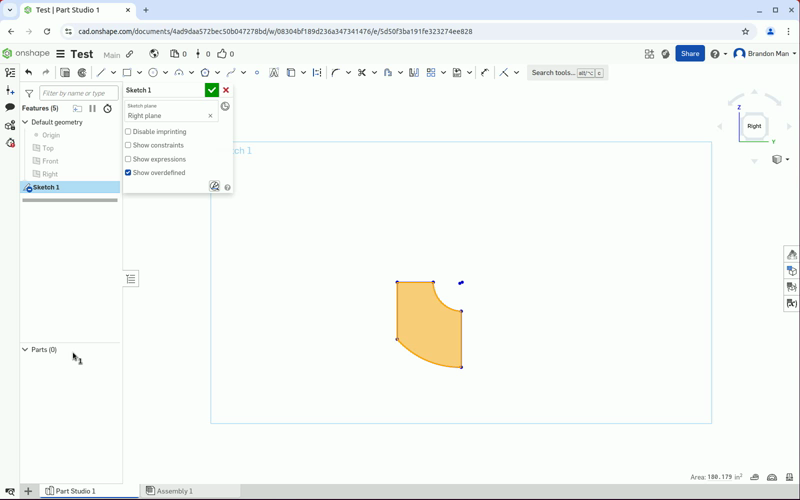
key(shift+e)
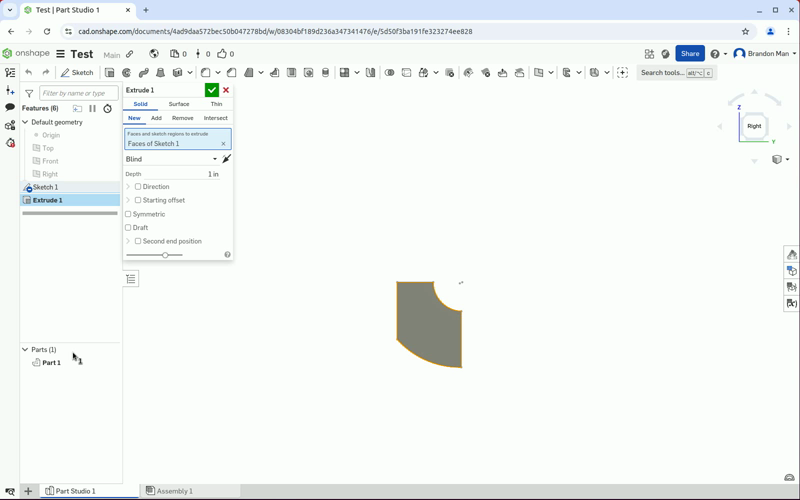
mouse_move(143, 106)
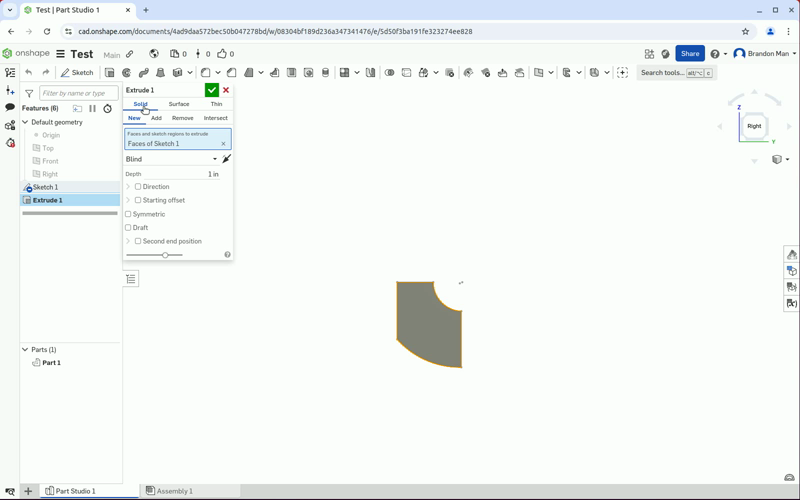
click(143, 106)
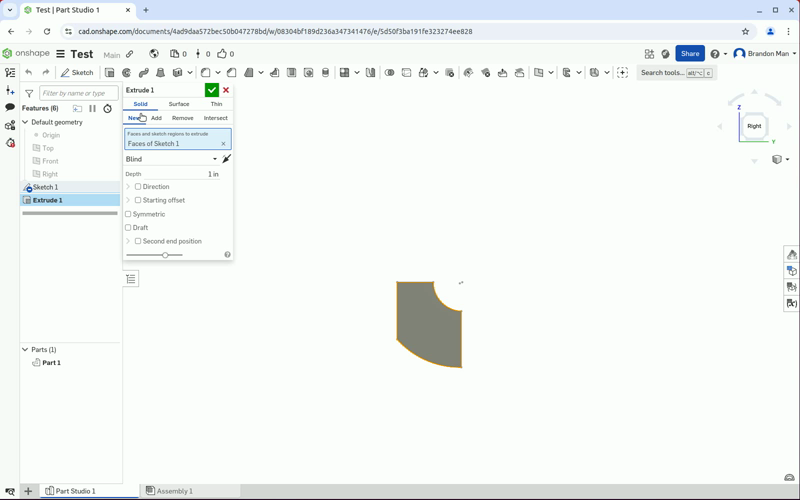
mouse_move(137, 120)
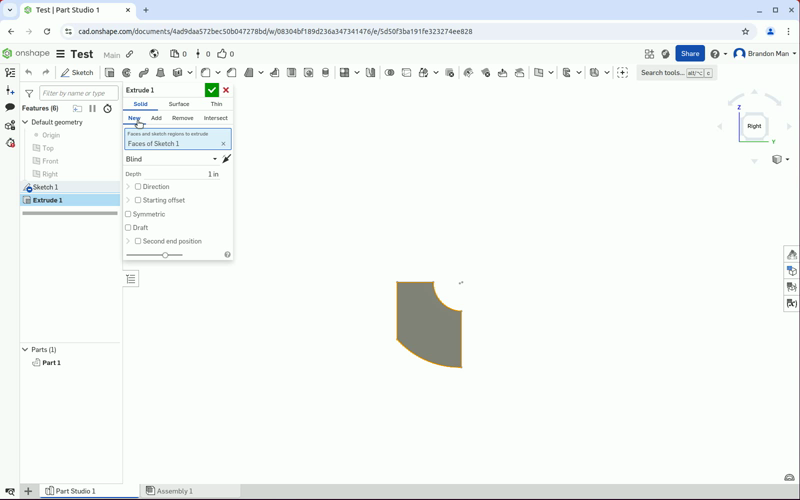
click(137, 120)
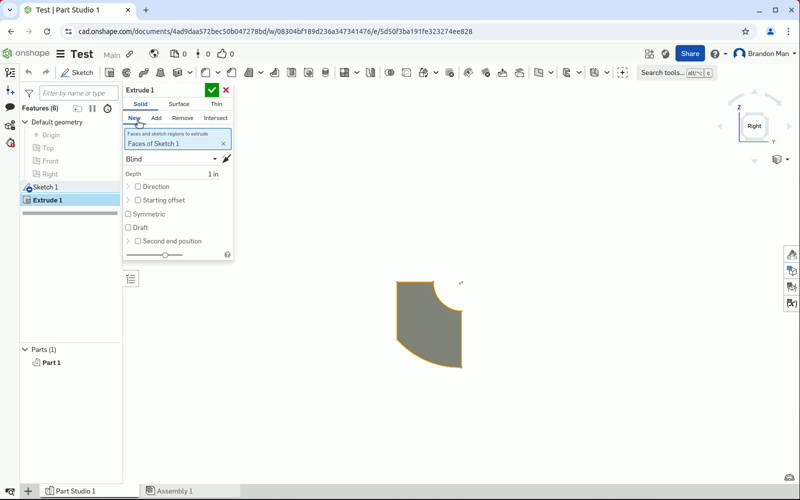
key(tab, 4)
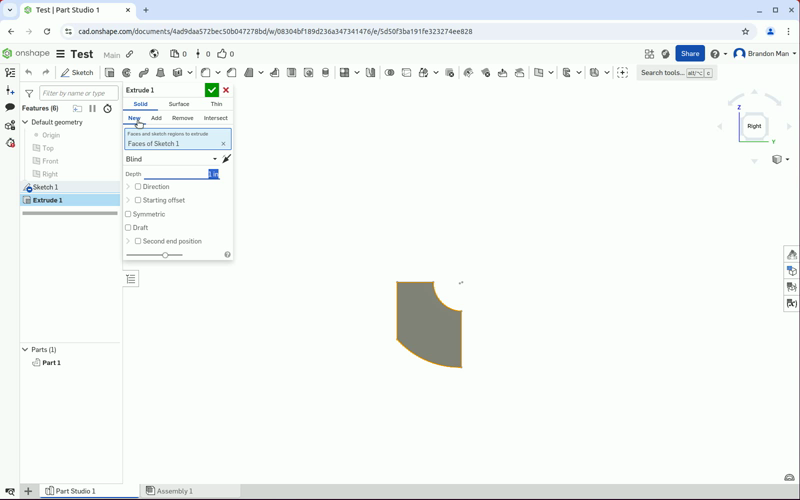
text(23.108)
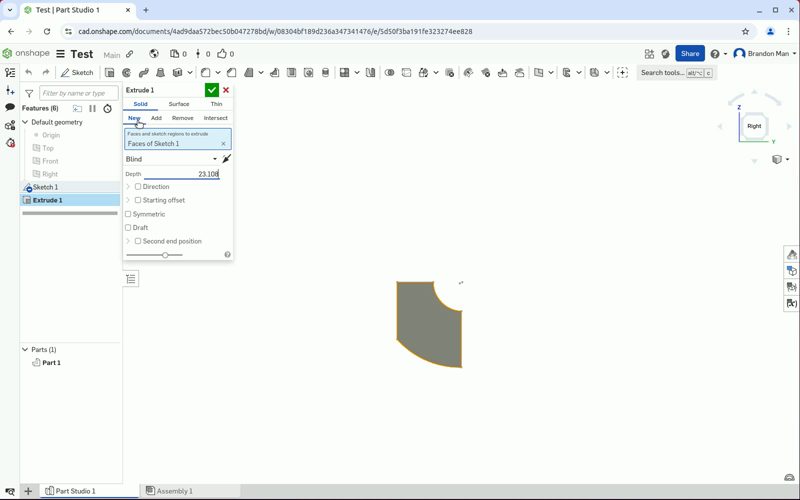
key(enter)
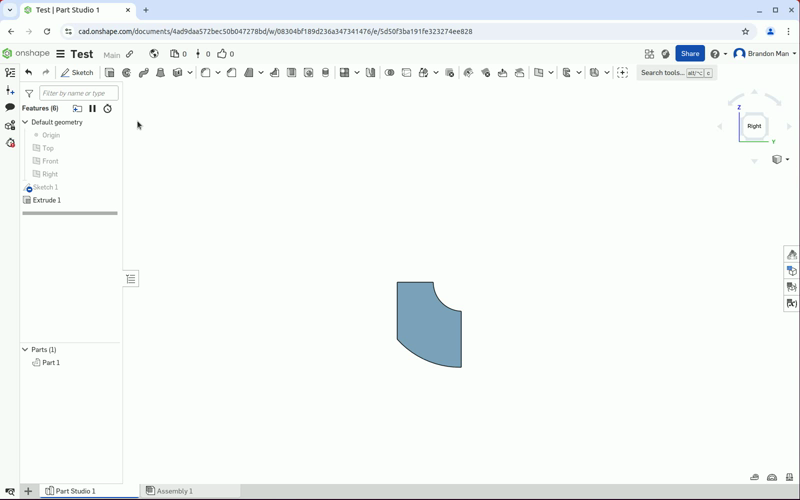
key(shift+h)
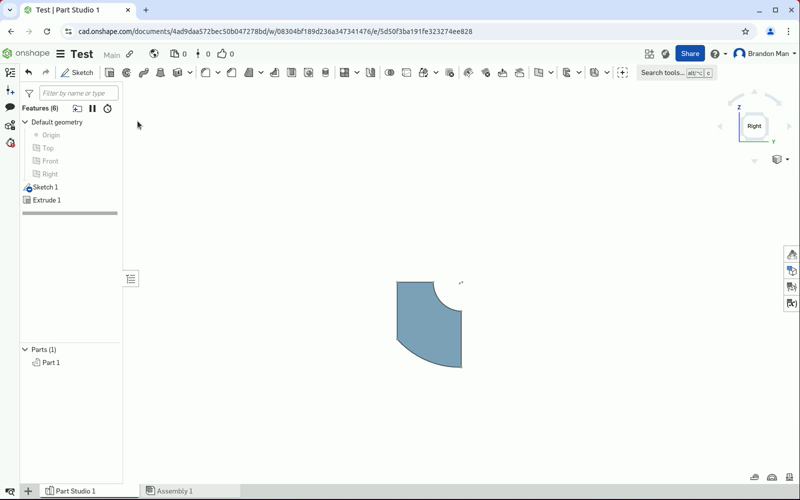
key(shift+h)
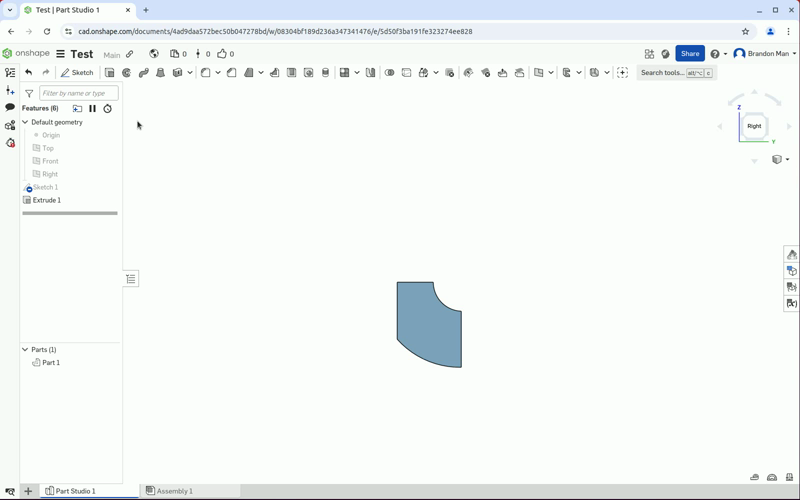
mouse_move(73, 189)
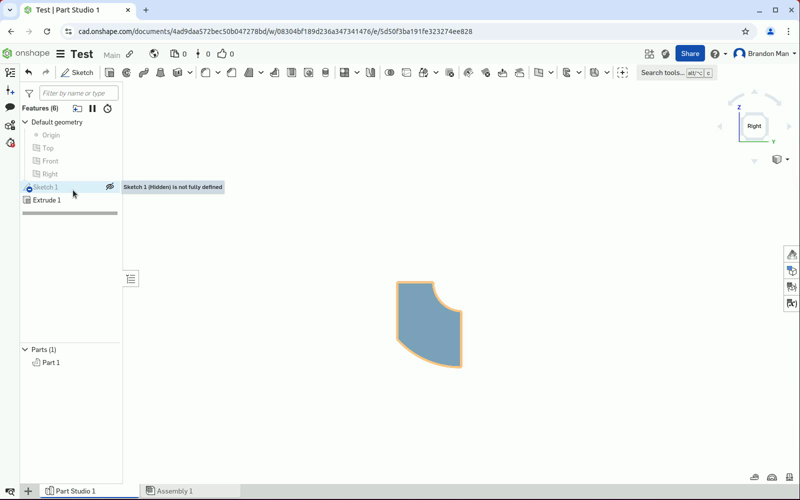
click(73, 189)
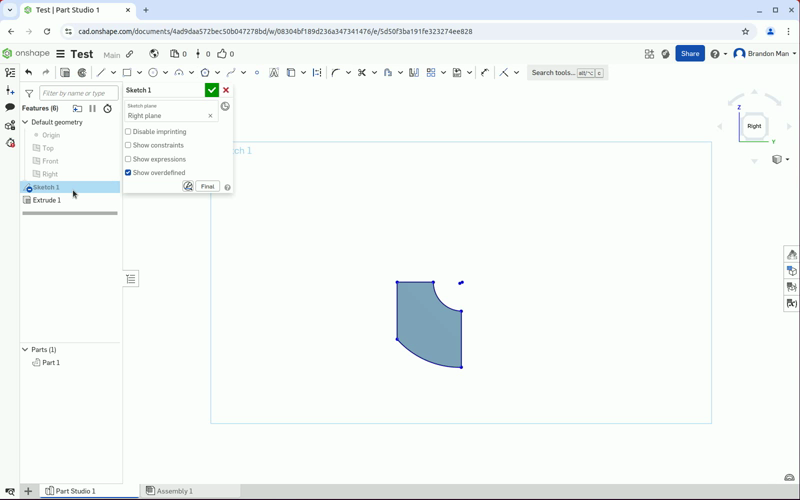
mouse_move(229, 92)
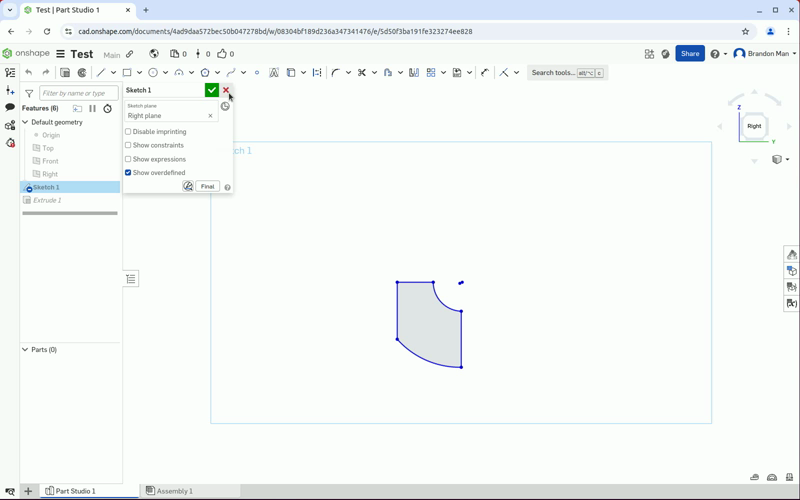
click(229, 92)
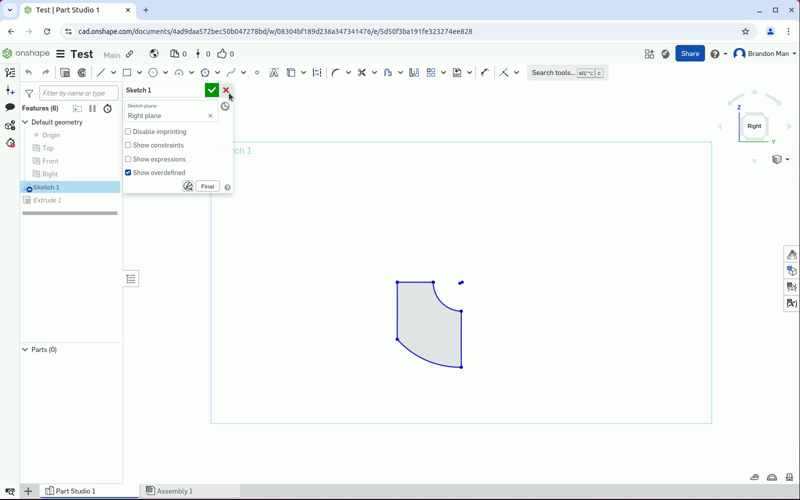
key(shift+s)
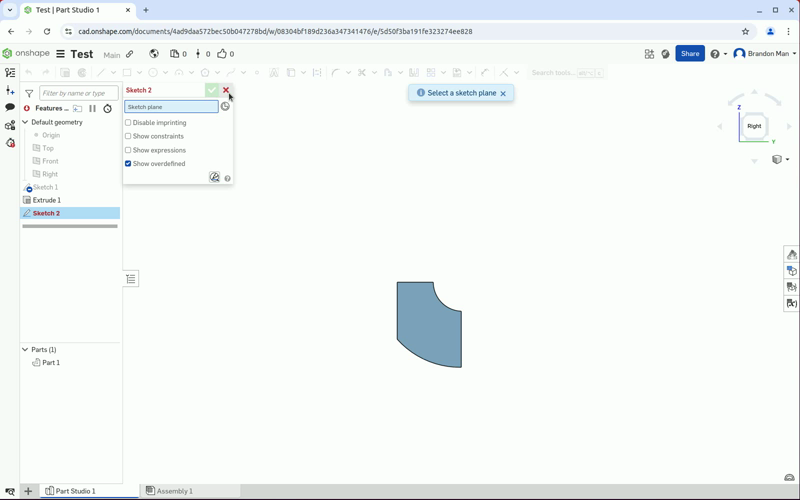
mouse_move(73, 176)
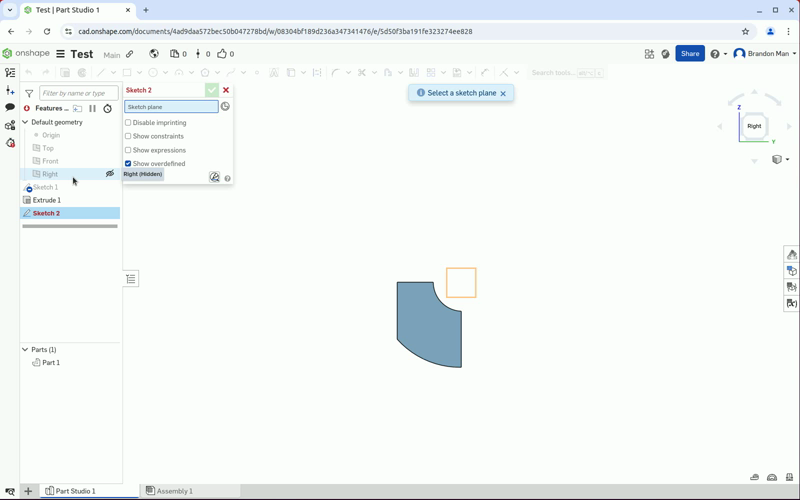
click(73, 176)
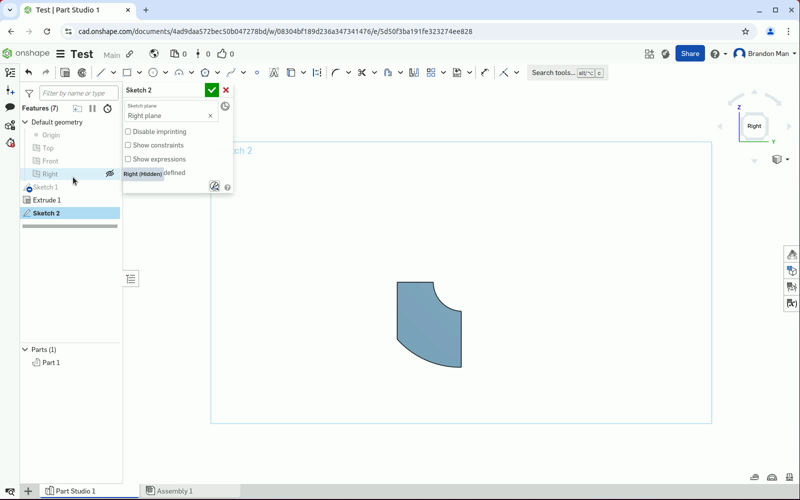
mouse_move(73, 352)
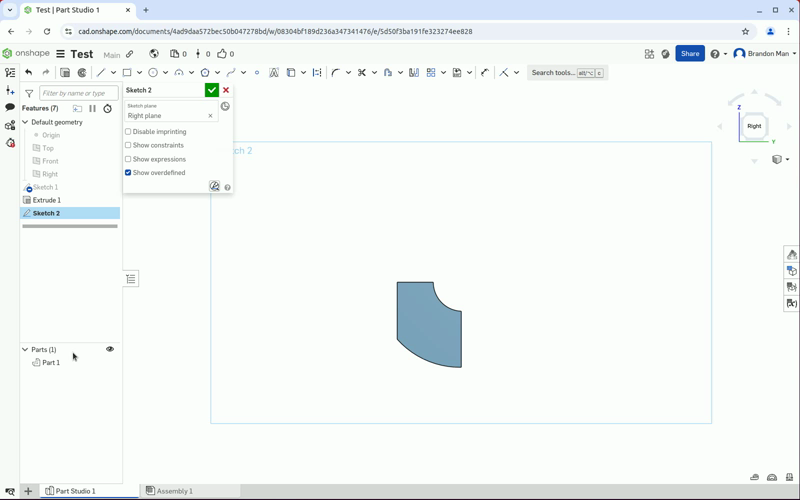
key(y)
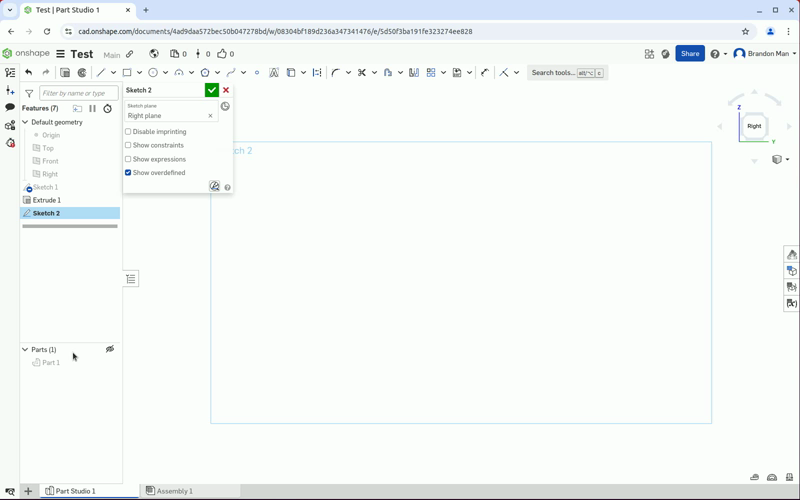
key(l)
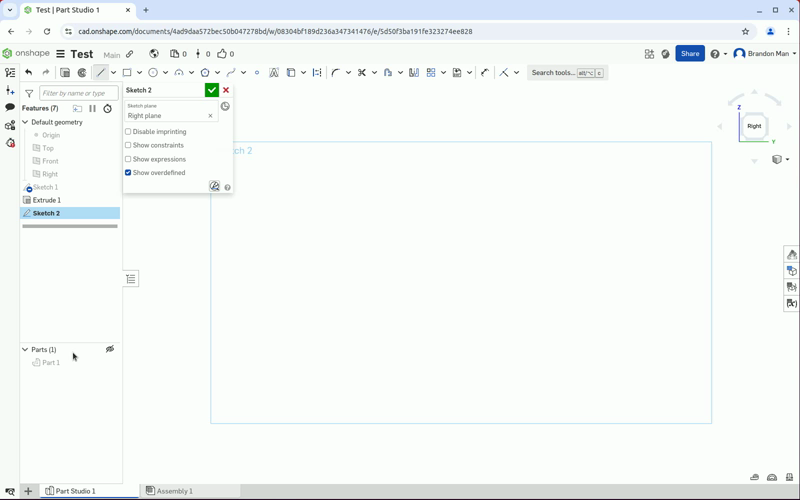
key_down(shift)
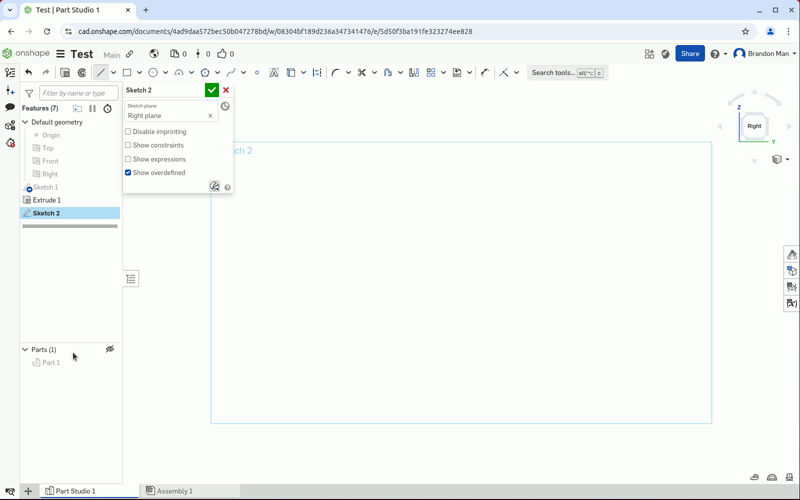
mouse_move(397, 282)
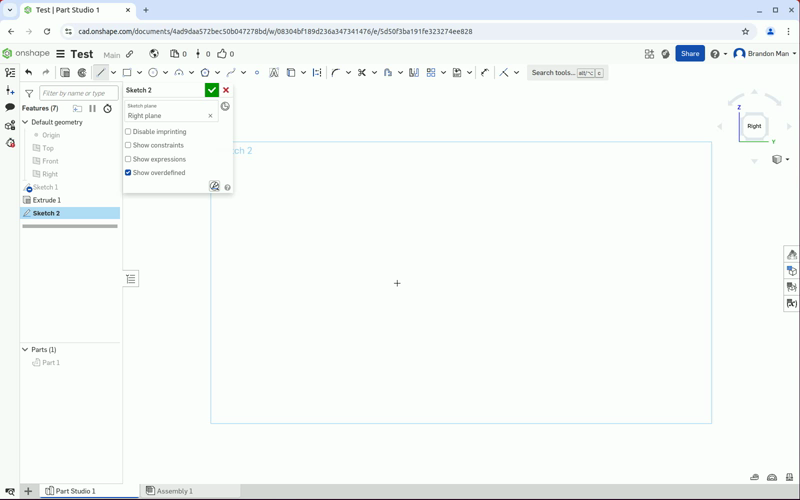
click(397, 282)
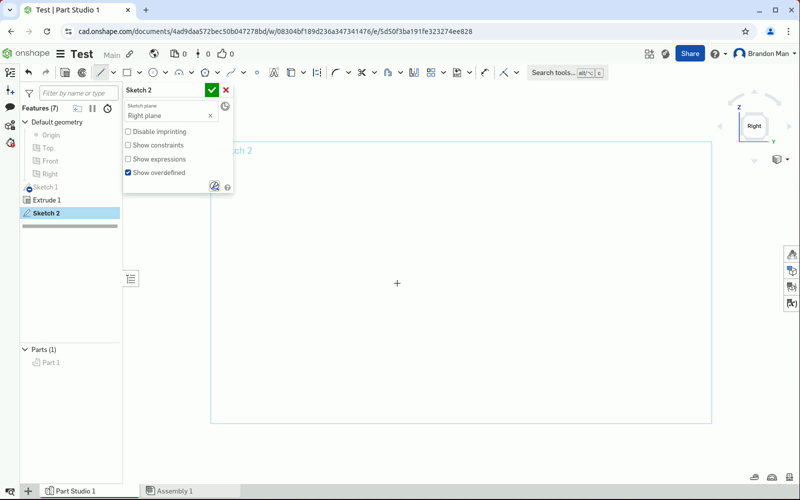
key_up(shift)
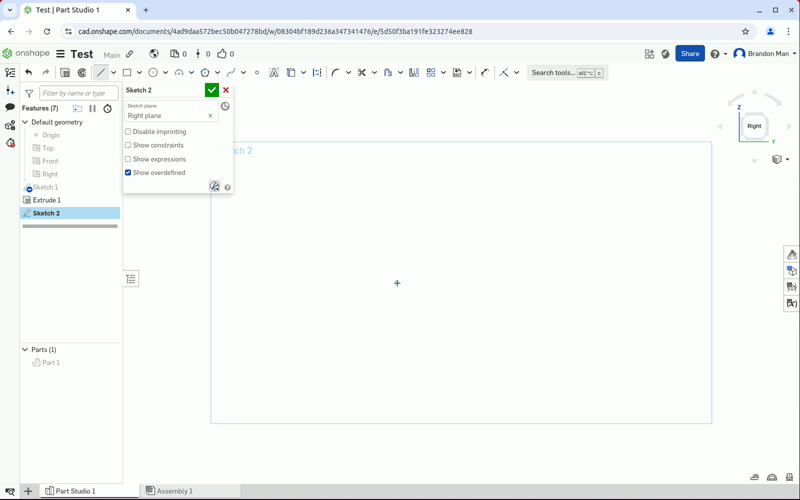
key_down(shift)
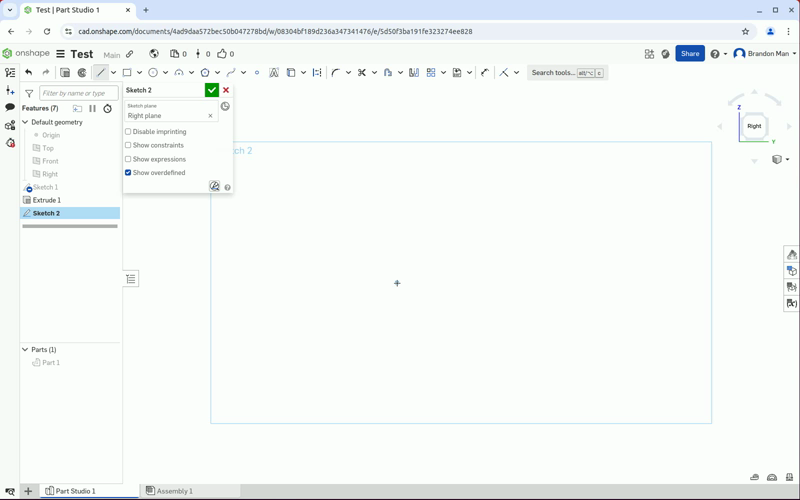
mouse_move(427, 282)
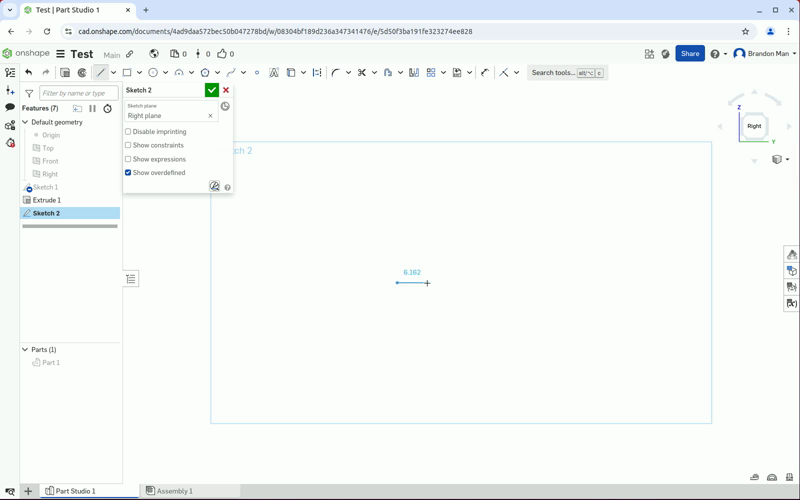
mouse_move(431, 282)
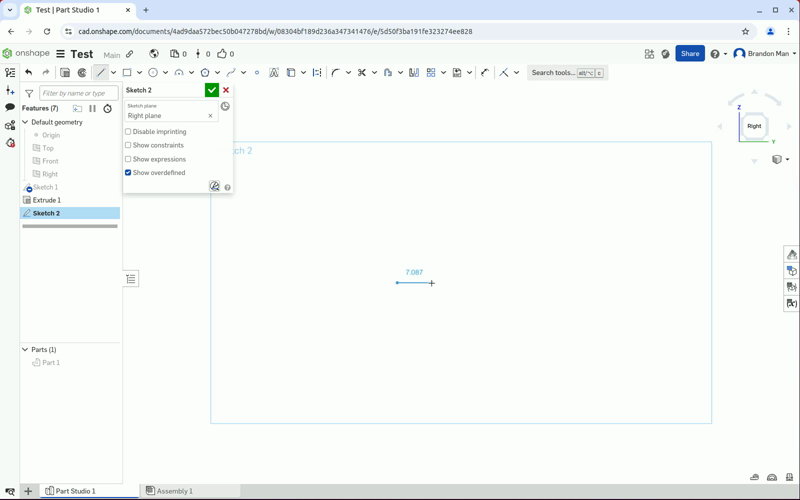
click(431, 282)
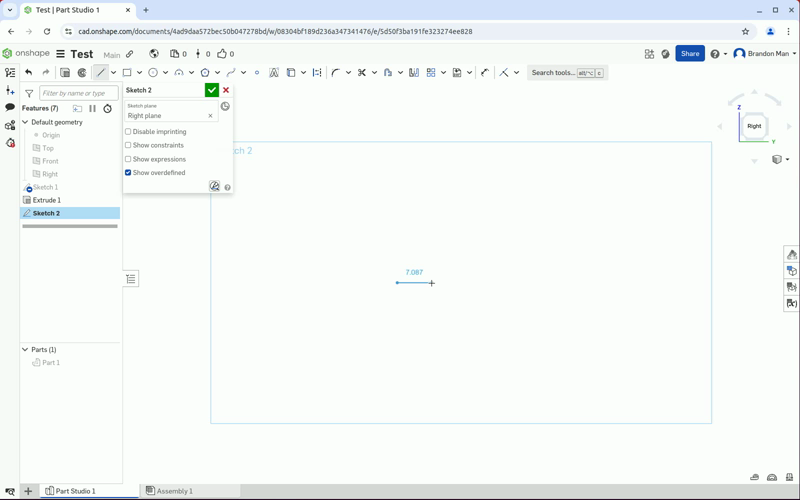
key_up(shift)
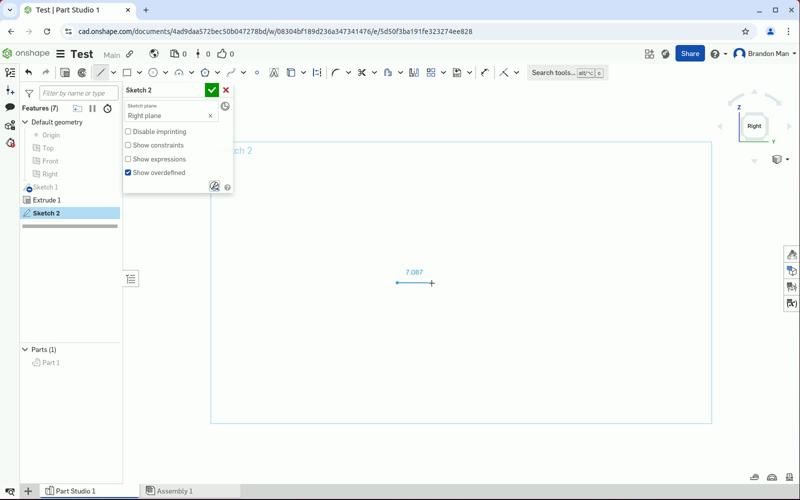
key(esc)
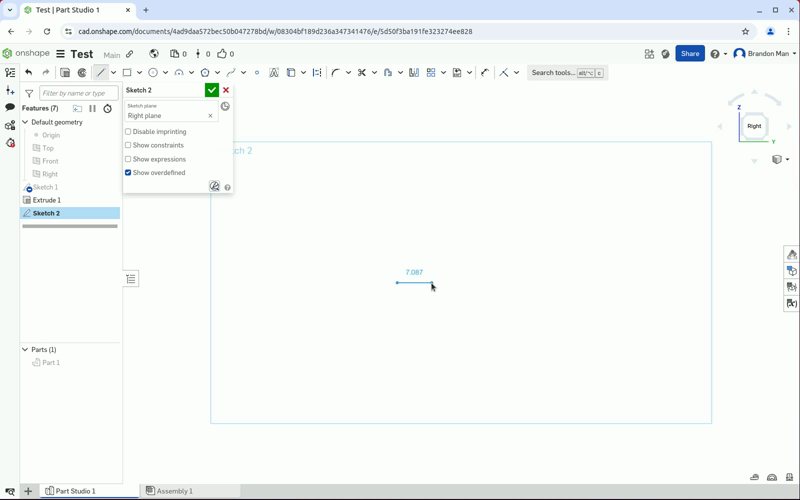
key(a)
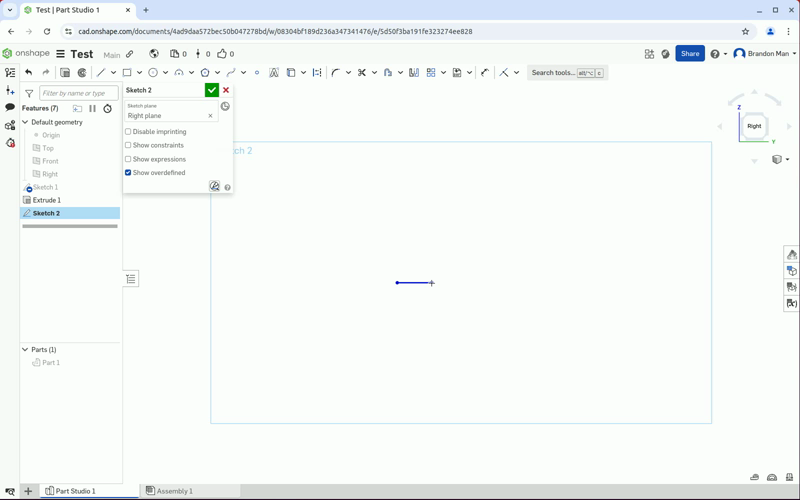
mouse_move(431, 282)
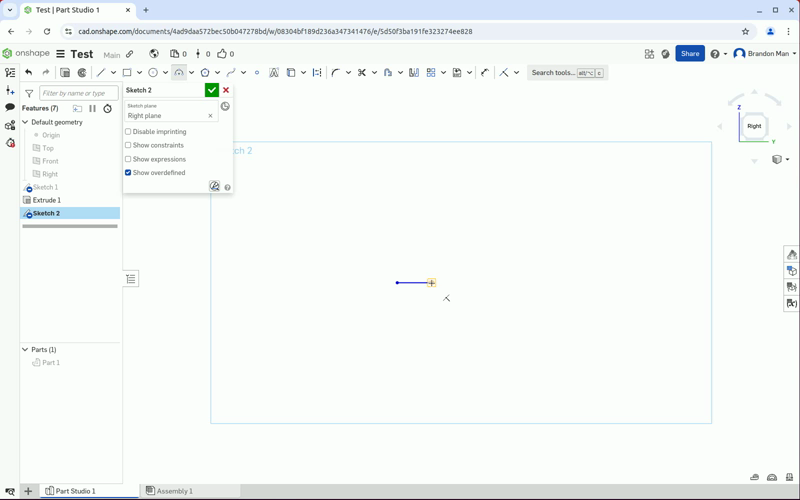
click(431, 282)
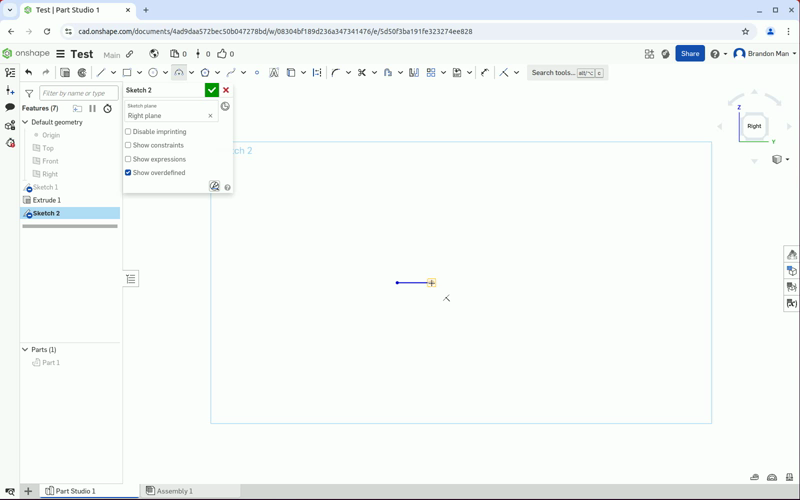
key_down(shift)
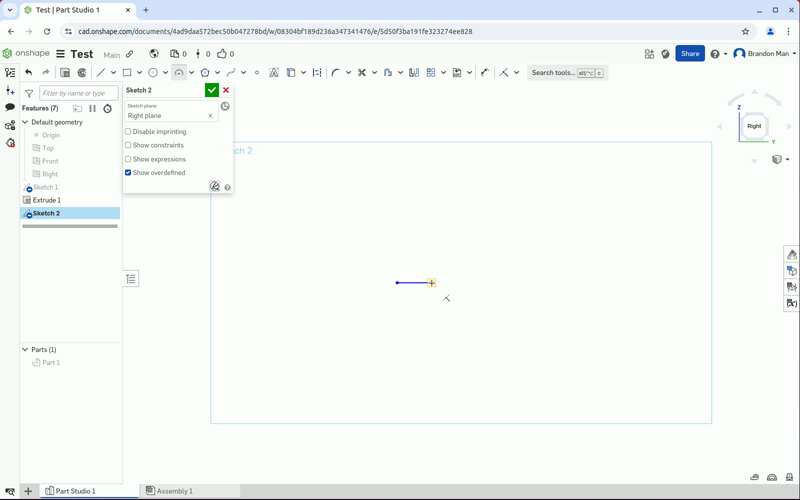
mouse_move(461, 310)
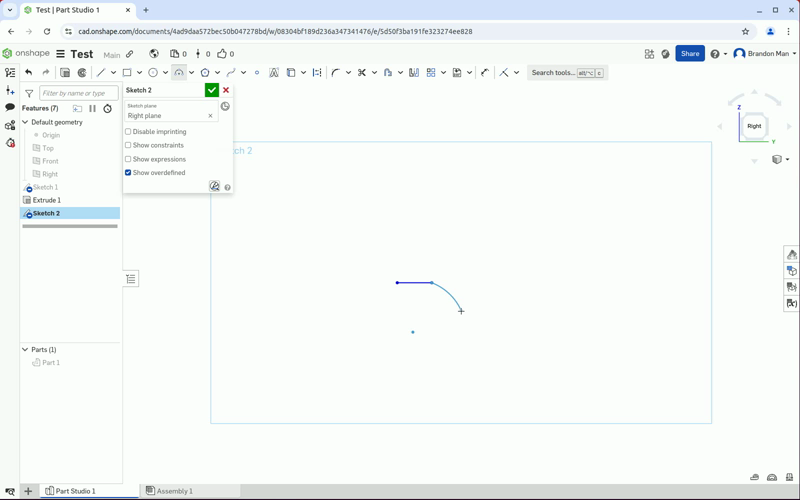
click(461, 310)
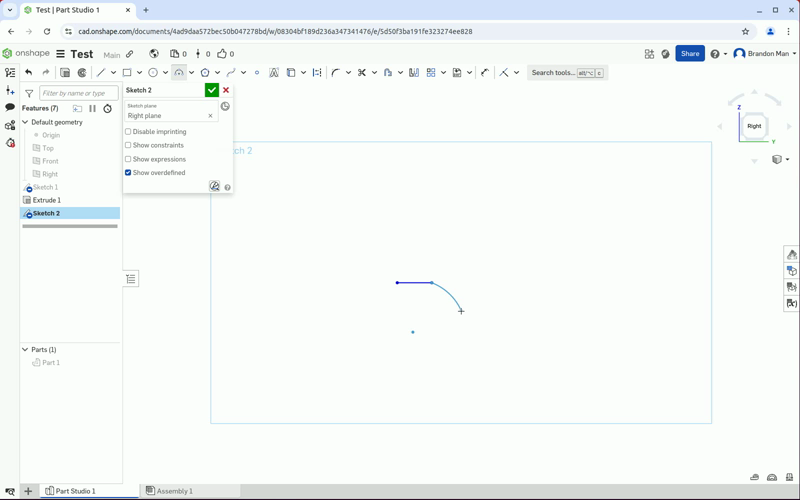
mouse_move(480, 261)
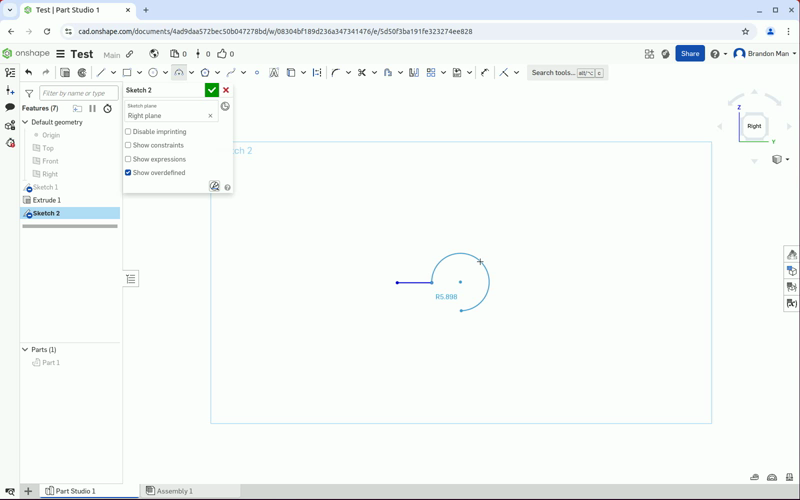
click(480, 261)
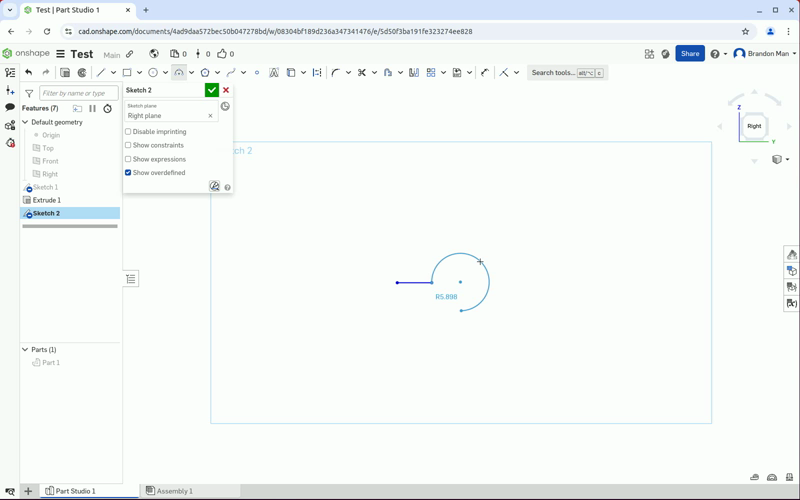
key_up(shift)
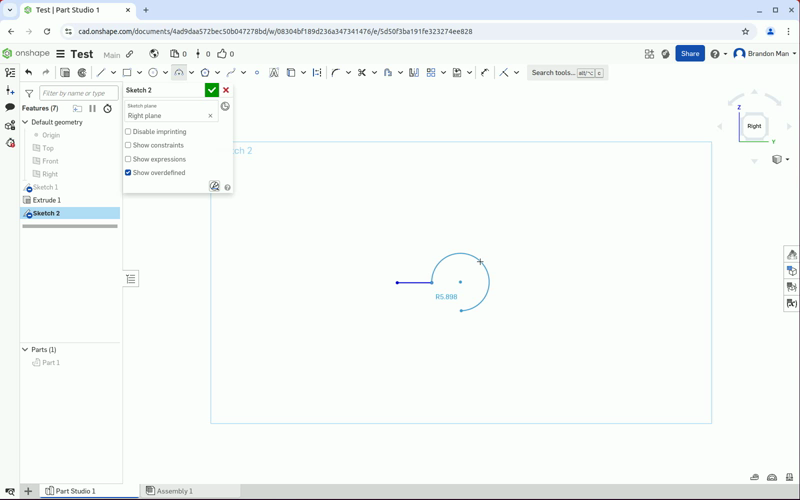
key(esc)
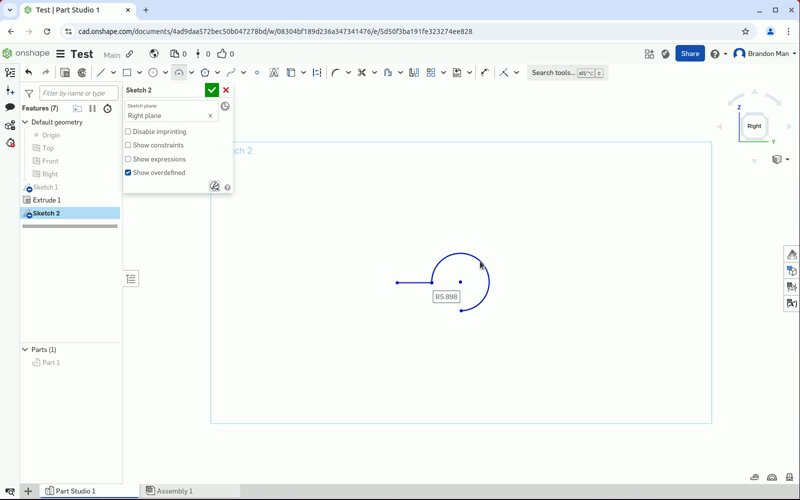
key(l)
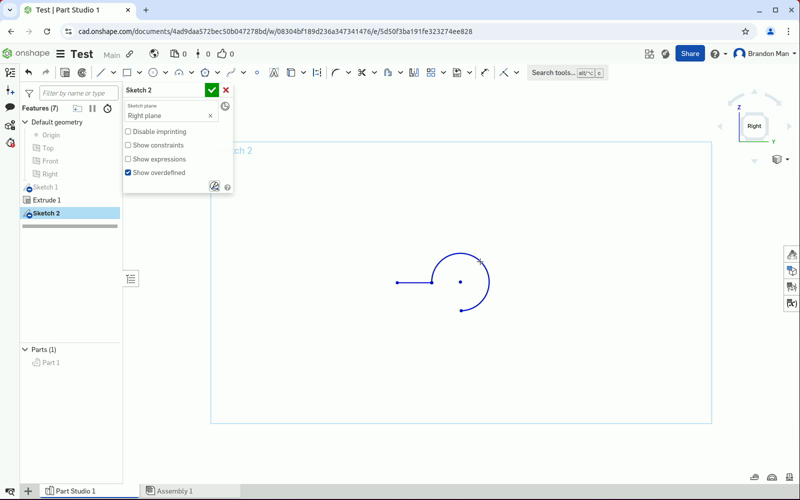
mouse_move(461, 310)
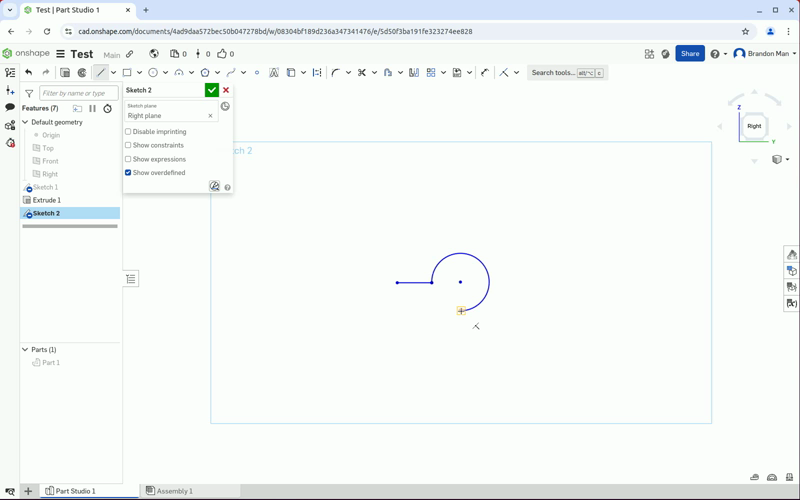
click(461, 310)
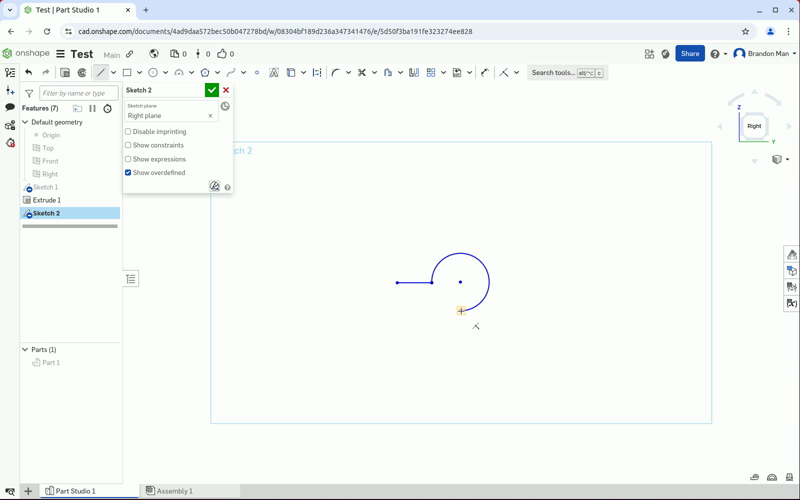
key_down(shift)
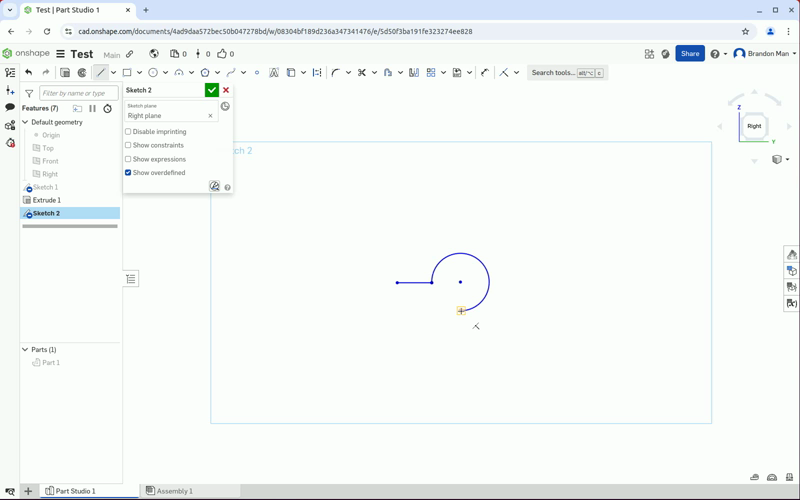
mouse_move(491, 310)
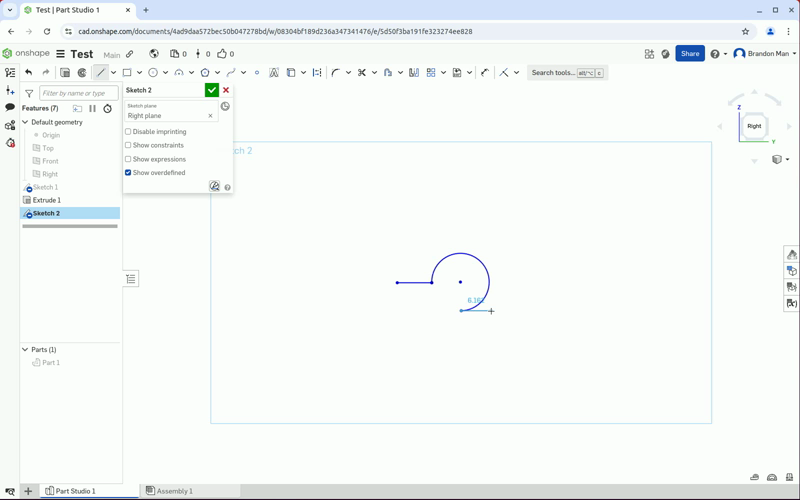
mouse_move(461, 366)
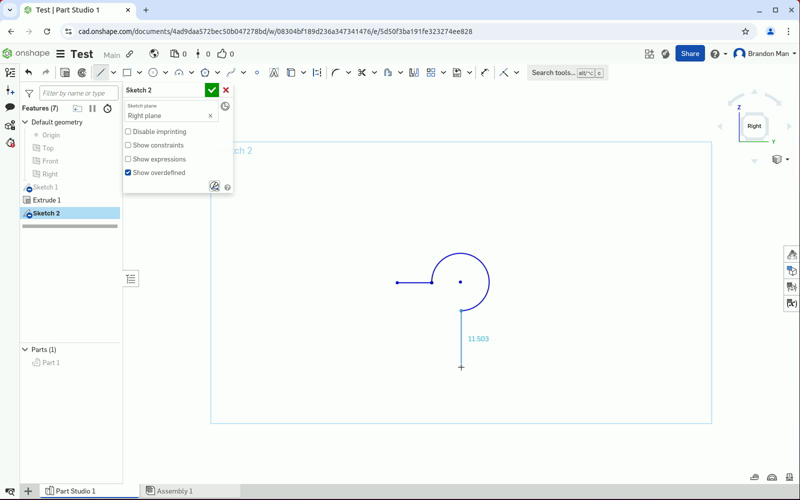
click(461, 366)
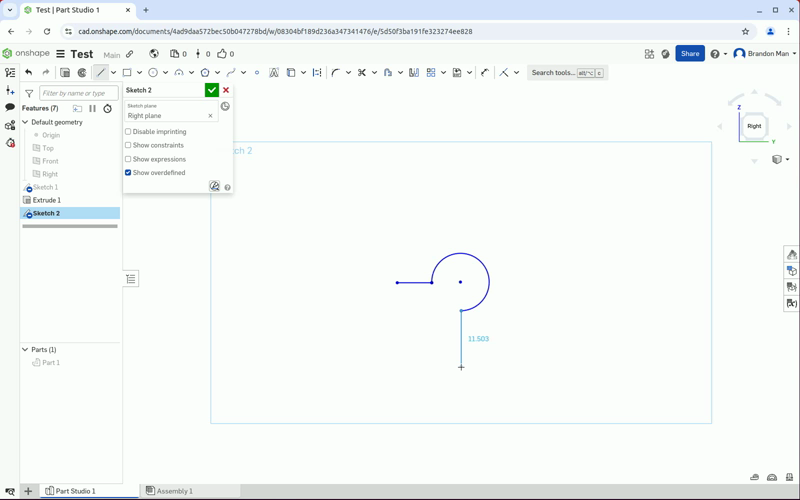
key_up(shift)
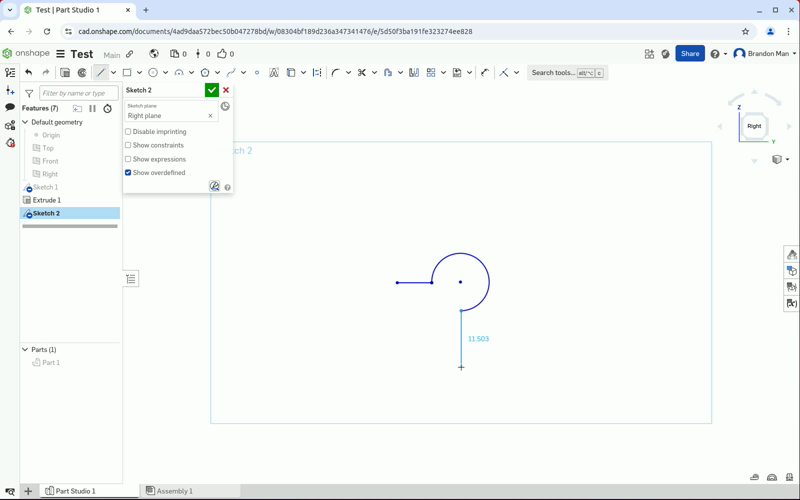
key(esc)
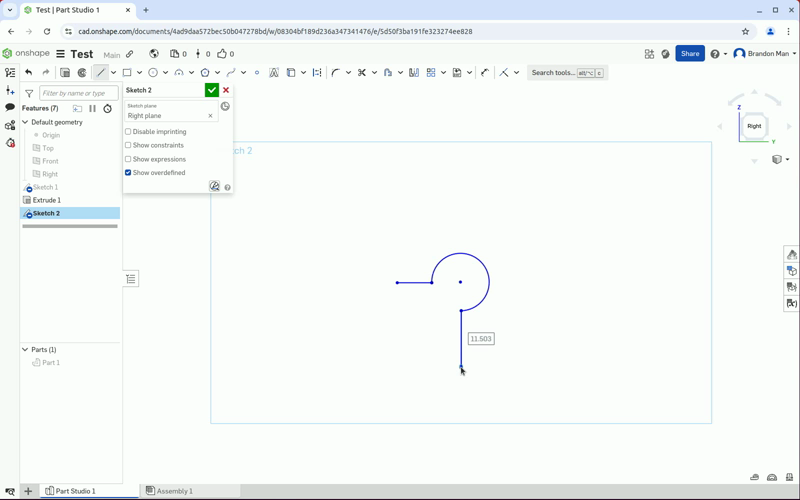
key(a)
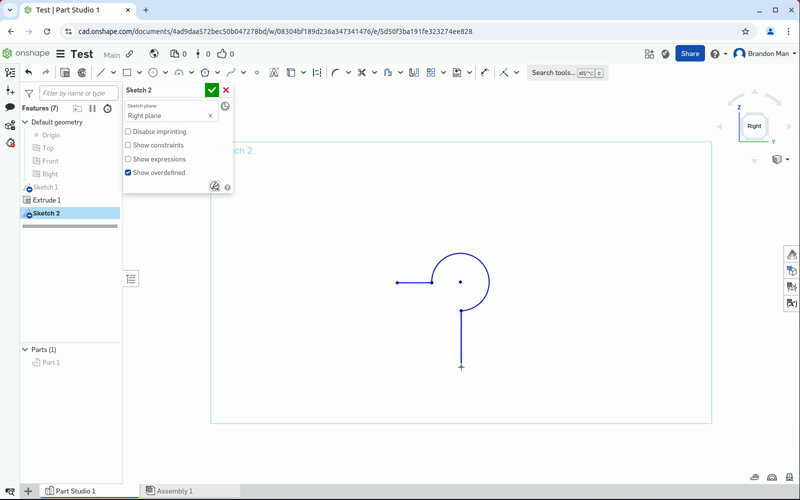
mouse_move(461, 366)
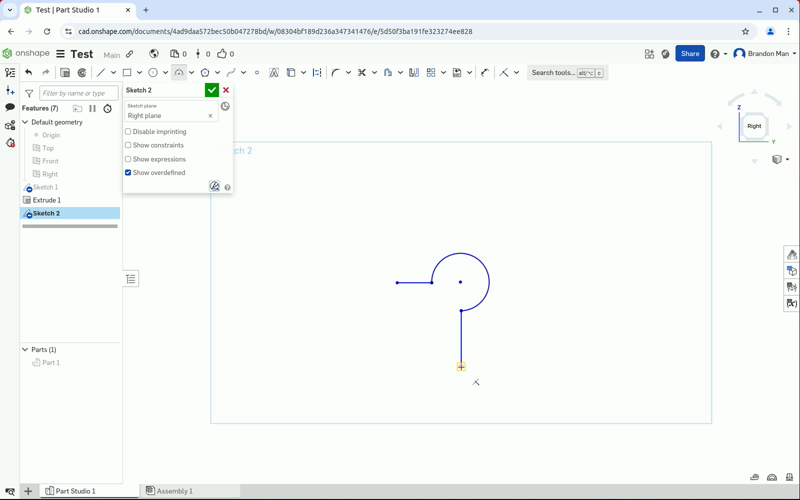
click(461, 366)
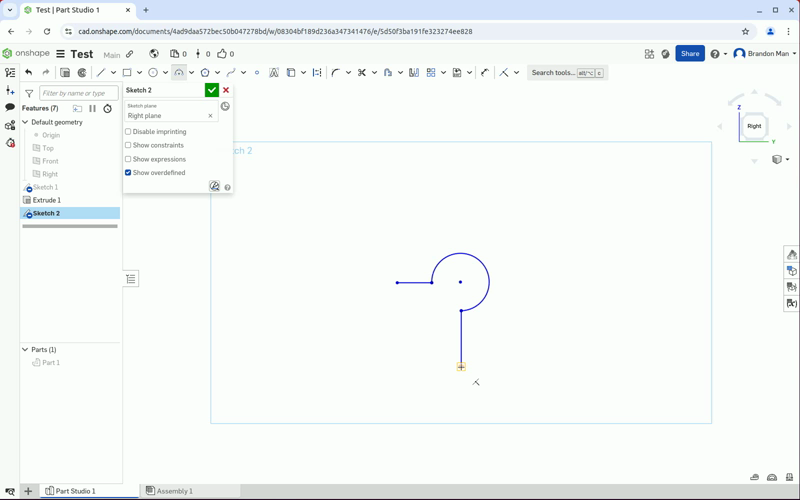
key_down(shift)
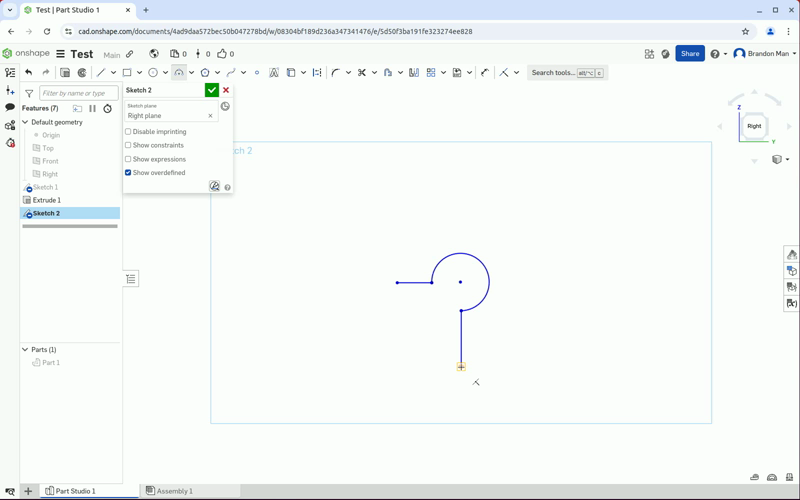
mouse_move(397, 227)
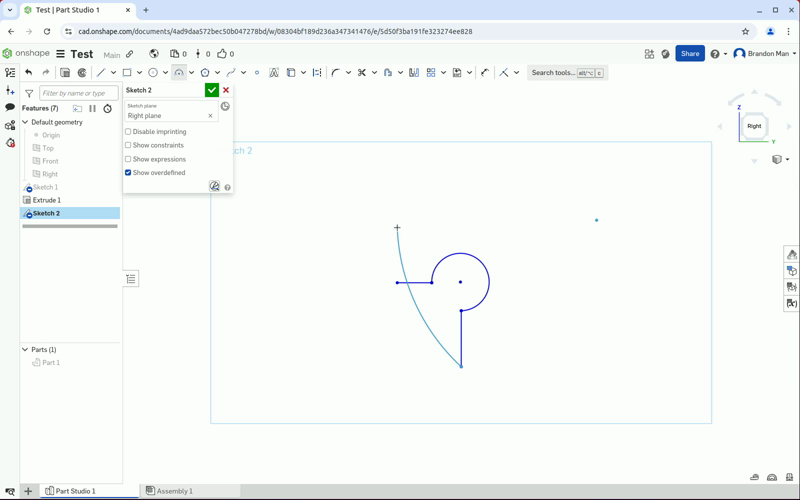
click(397, 227)
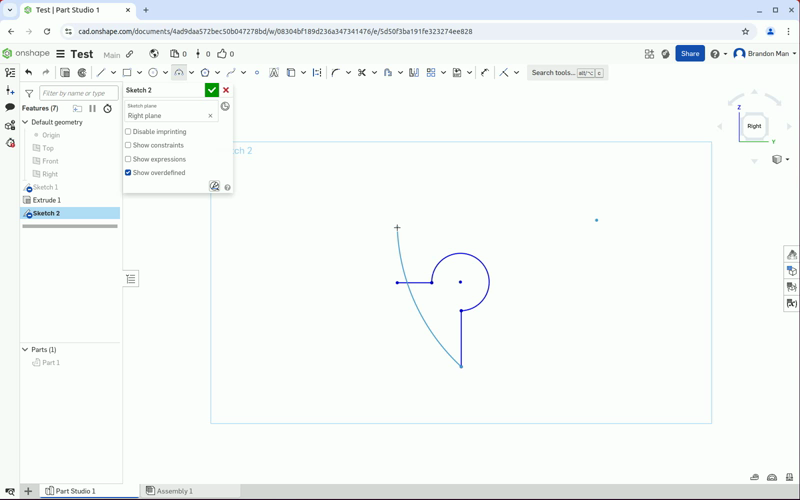
mouse_move(536, 248)
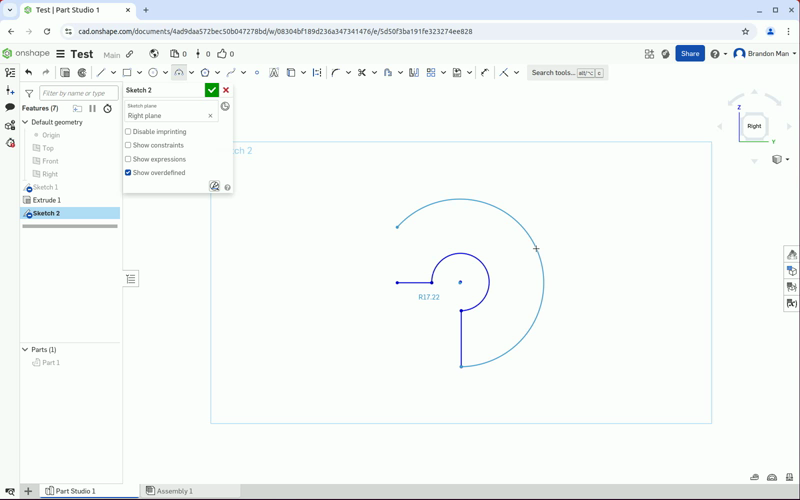
click(536, 248)
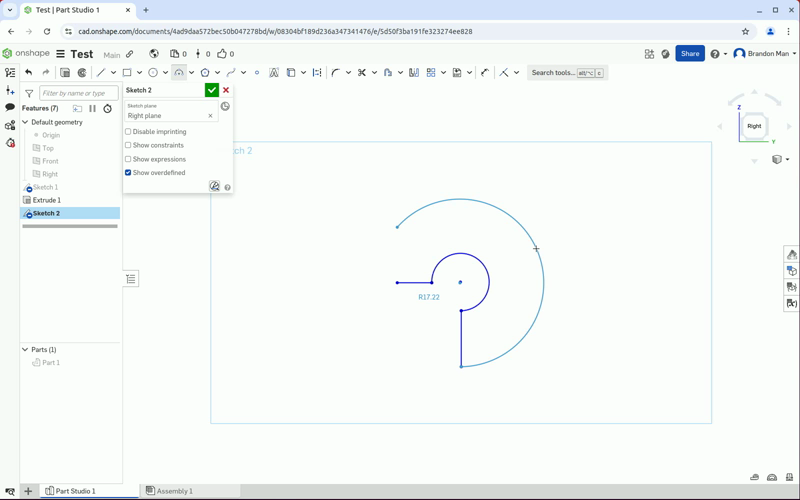
key_up(shift)
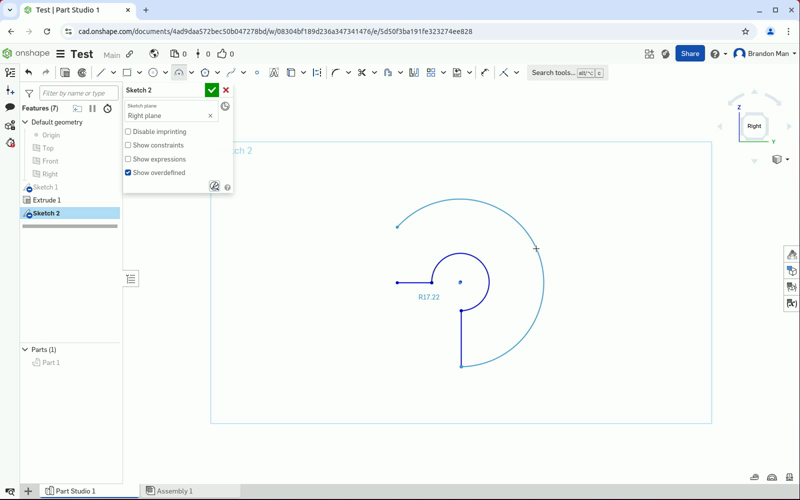
key(esc)
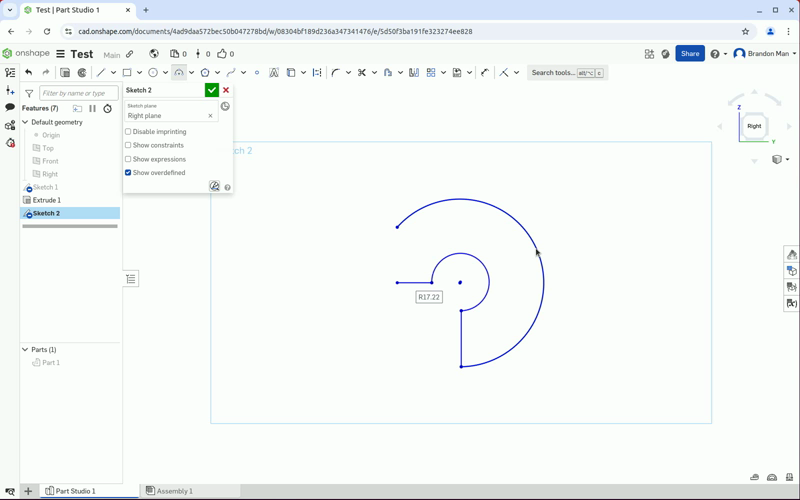
key(l)
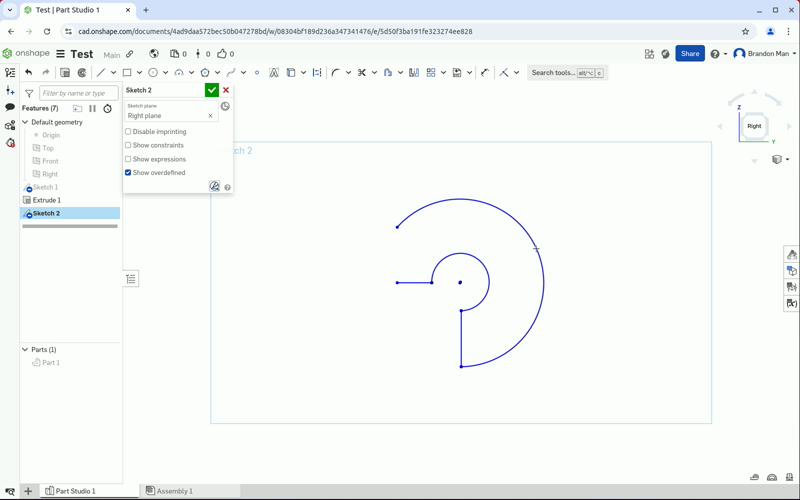
mouse_move(397, 227)
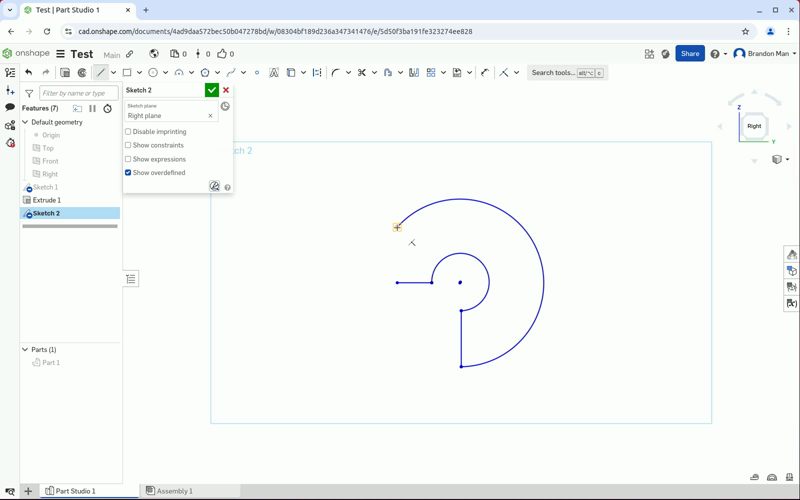
click(397, 227)
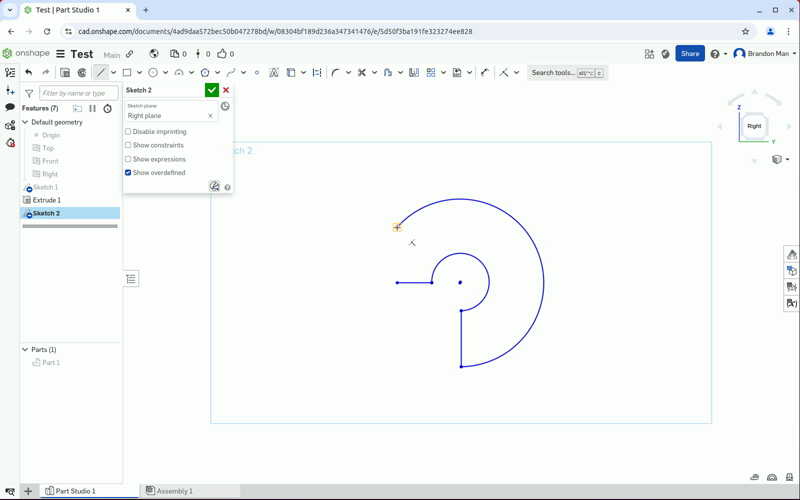
mouse_move(427, 227)
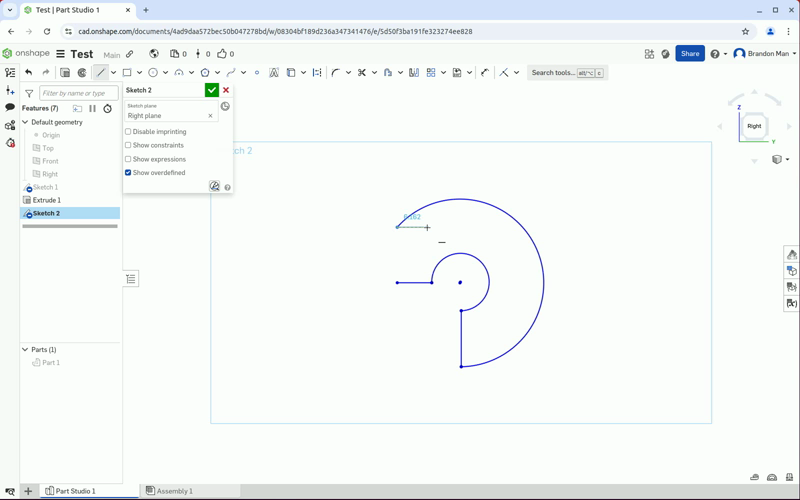
key_down(shift)
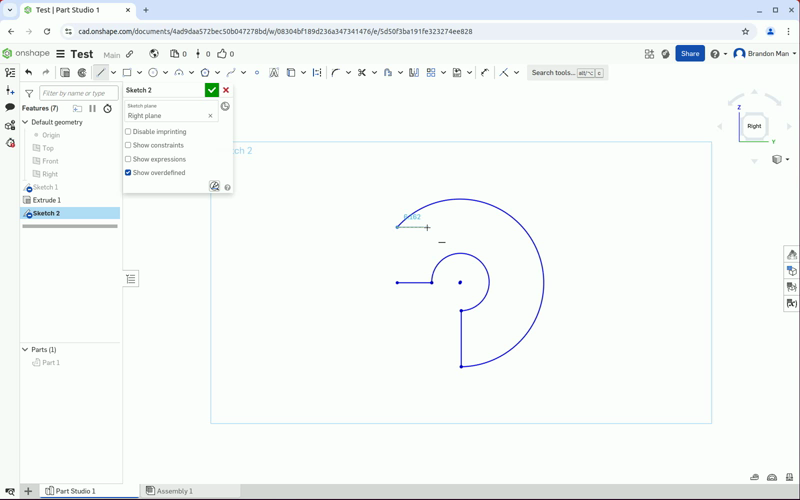
mouse_move(397, 282)
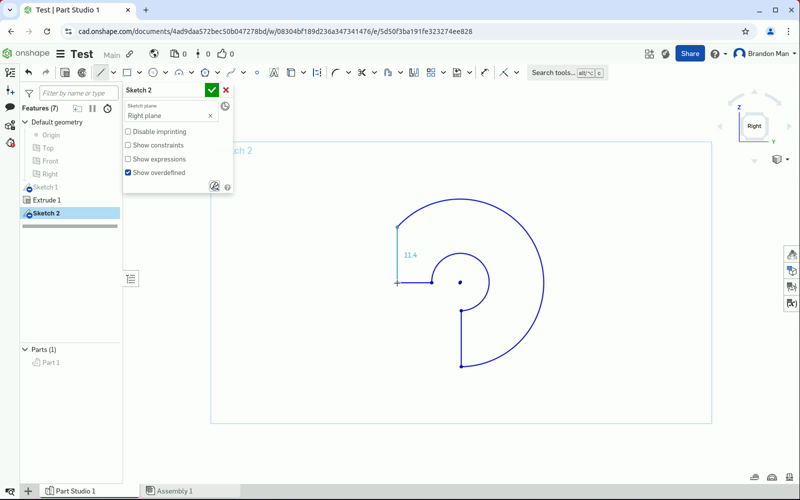
key_up(shift)
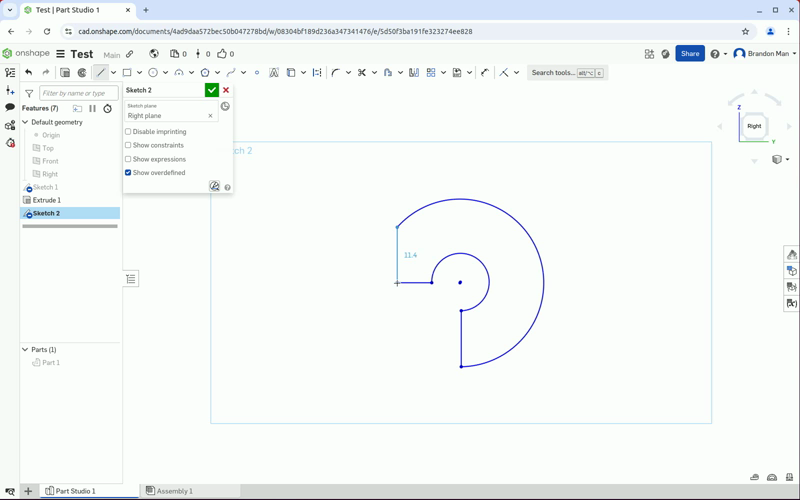
click(397, 282)
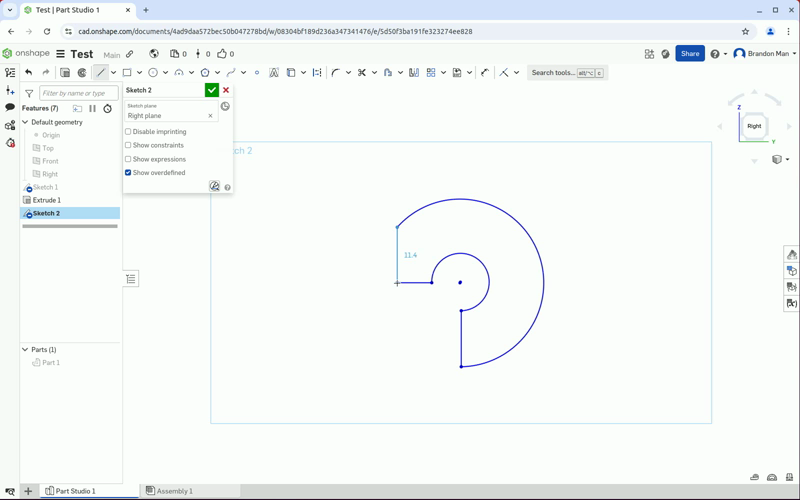
key(esc)
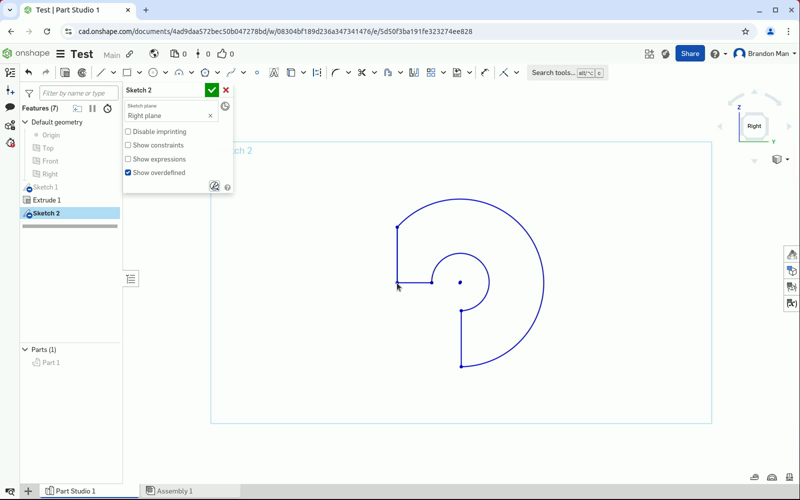
mouse_move(407, 260)
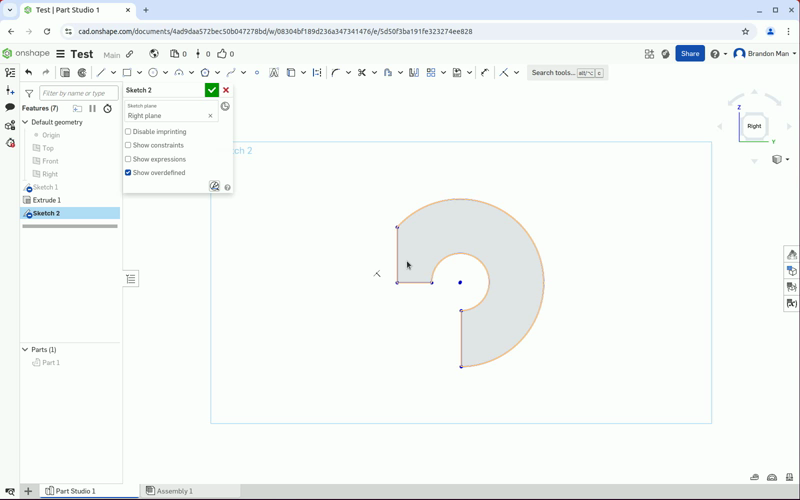
click(407, 260)
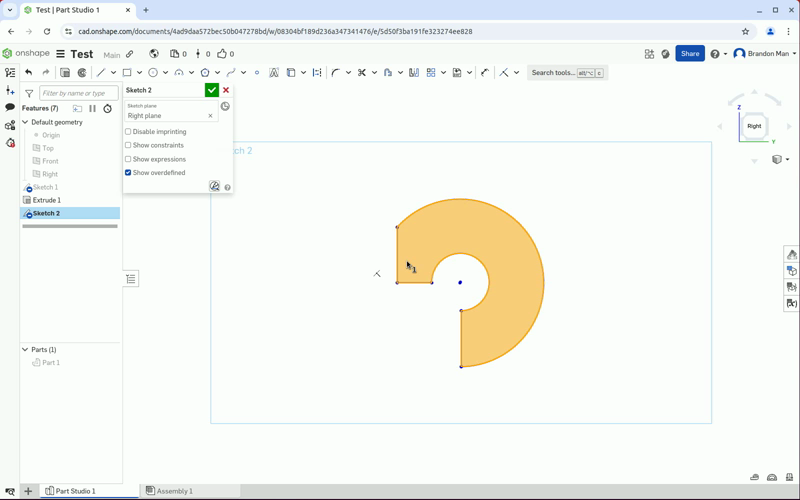
mouse_move(73, 352)
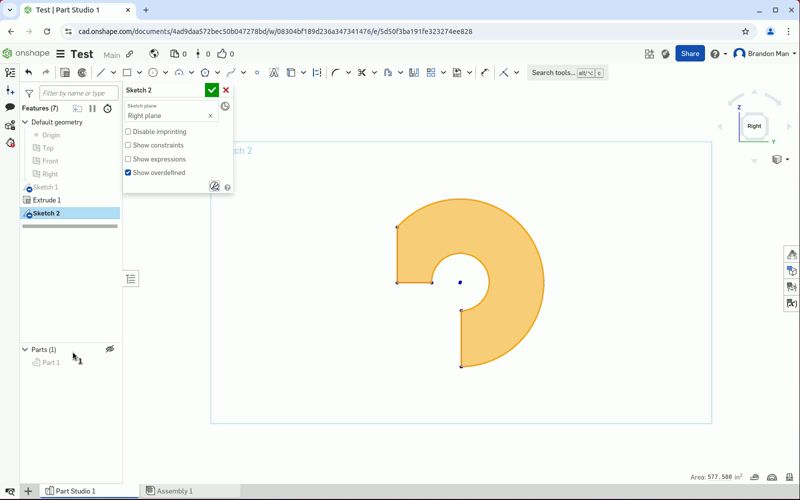
key(shift+y)
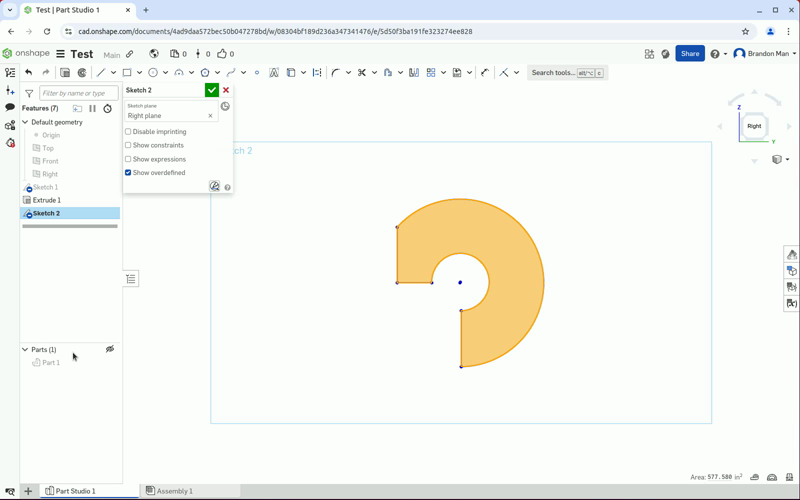
key(shift+e)
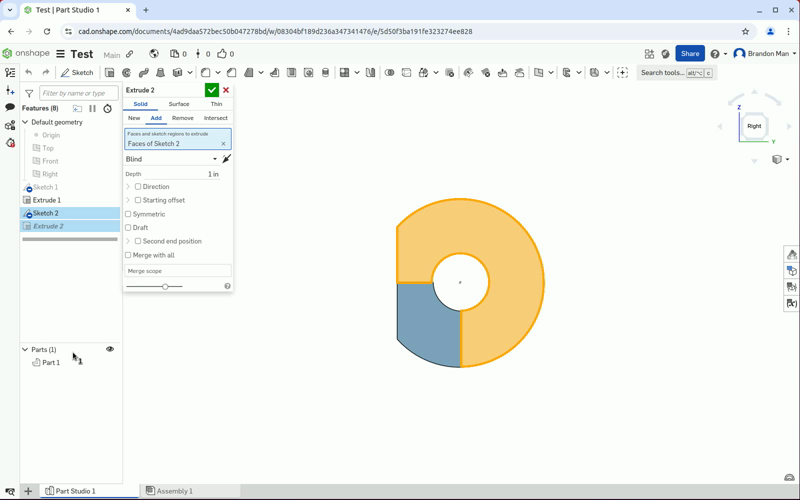
mouse_move(143, 106)
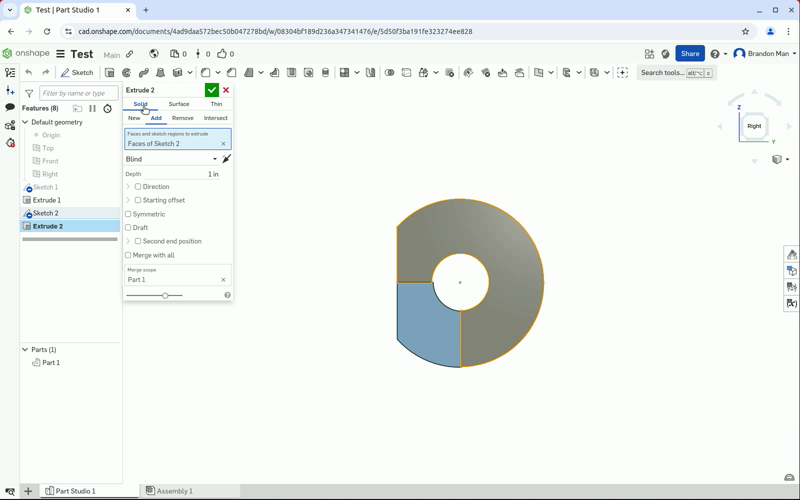
click(143, 106)
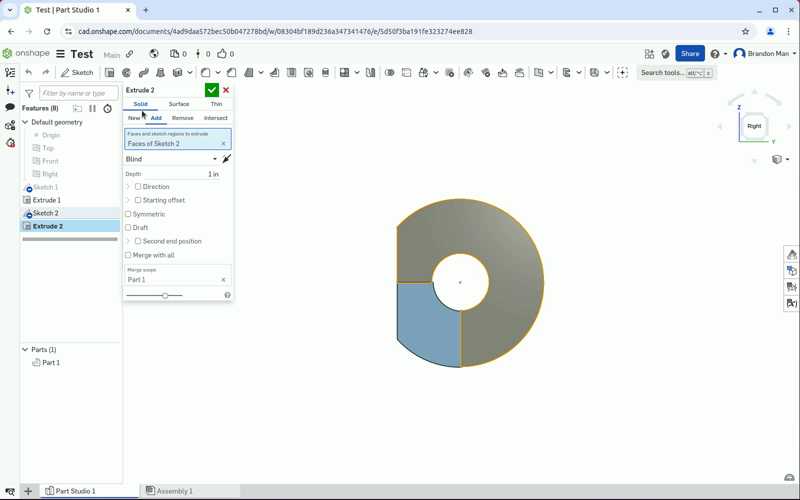
mouse_move(137, 120)
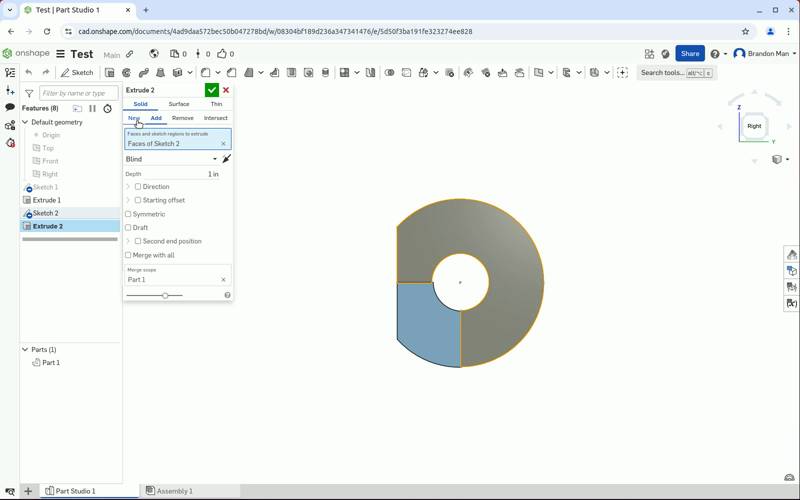
click(137, 120)
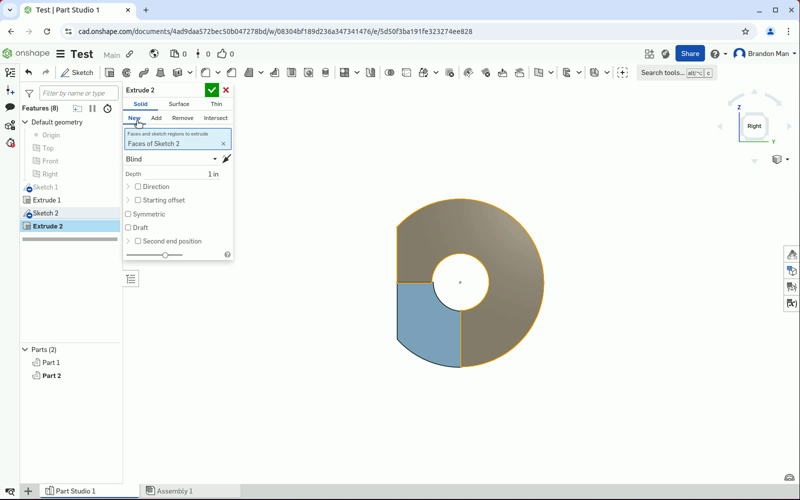
key(tab, 4)
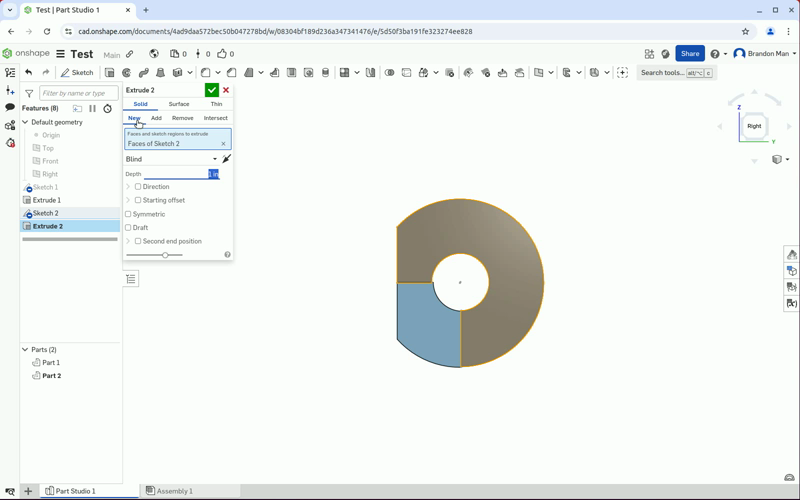
text(23.108)
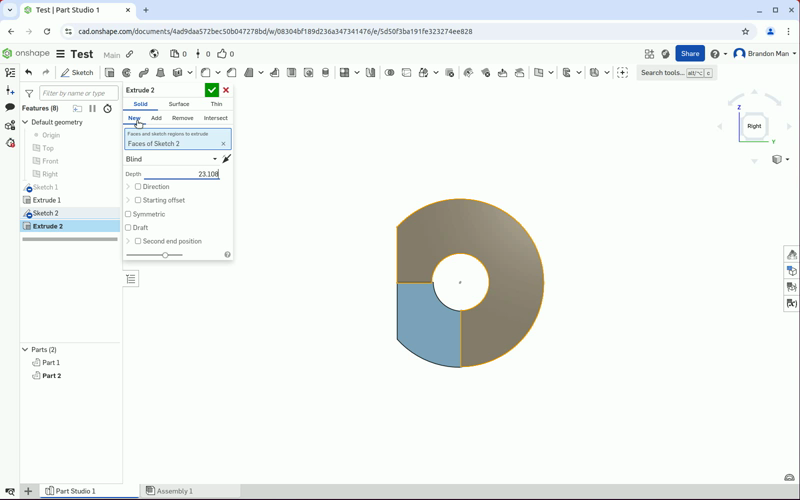
key(enter)
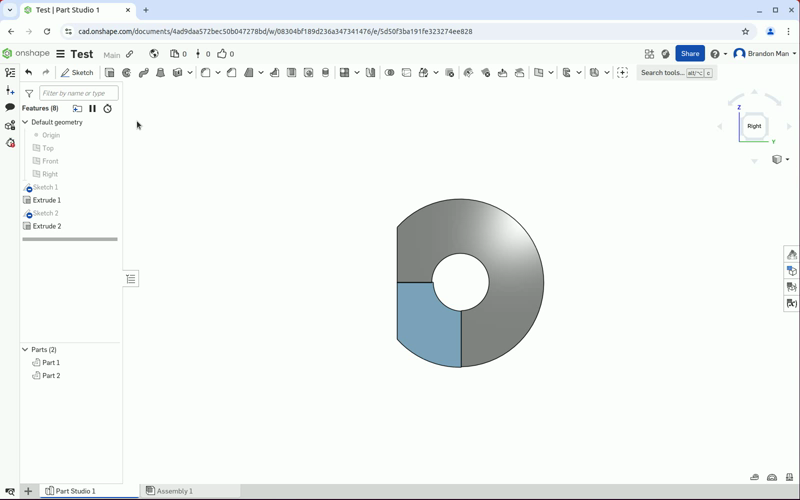
key(shift+h)
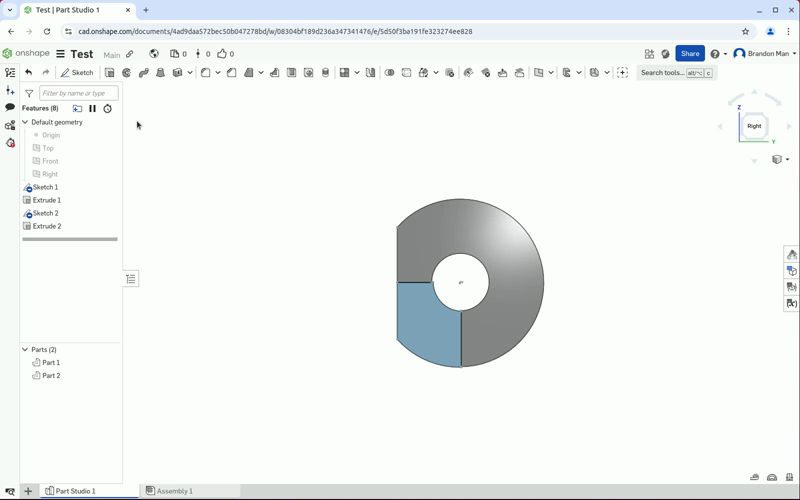
key(shift+h)
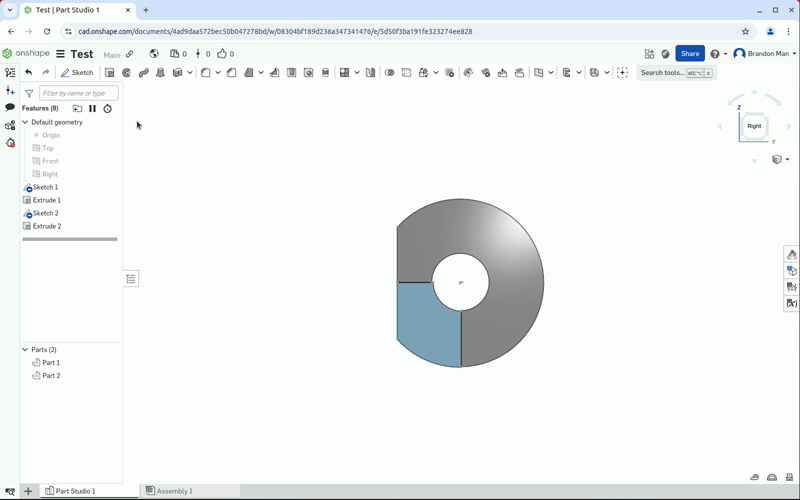
key(shift+7)
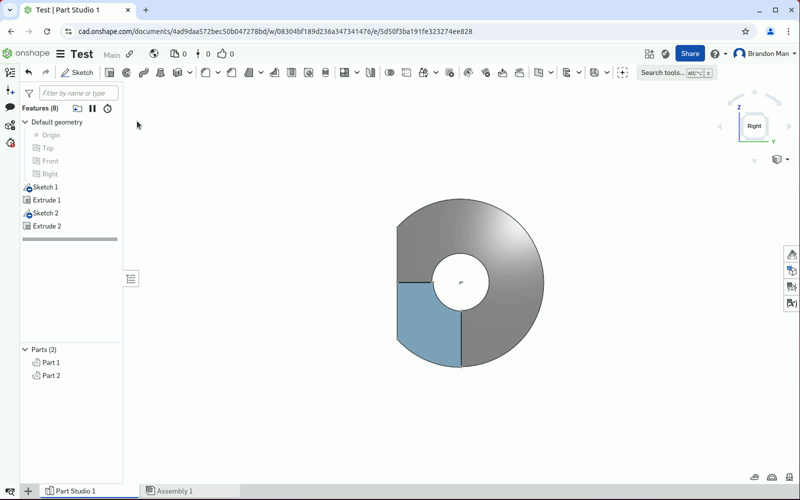
key(right, 2)
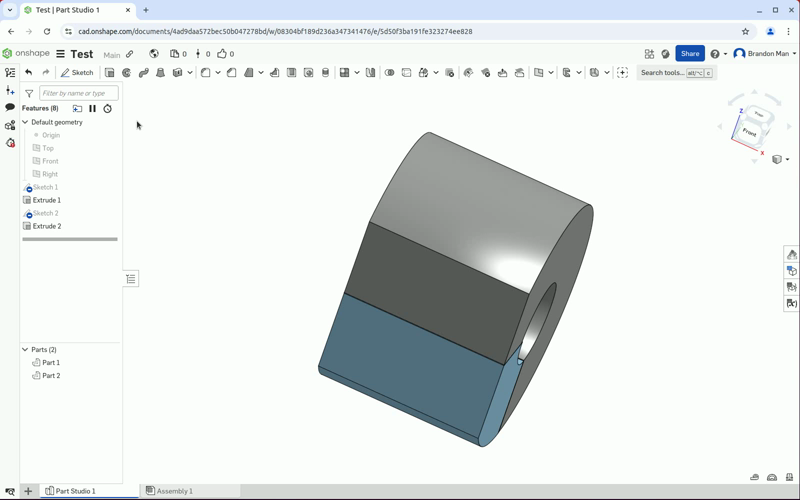
key(down, 2)
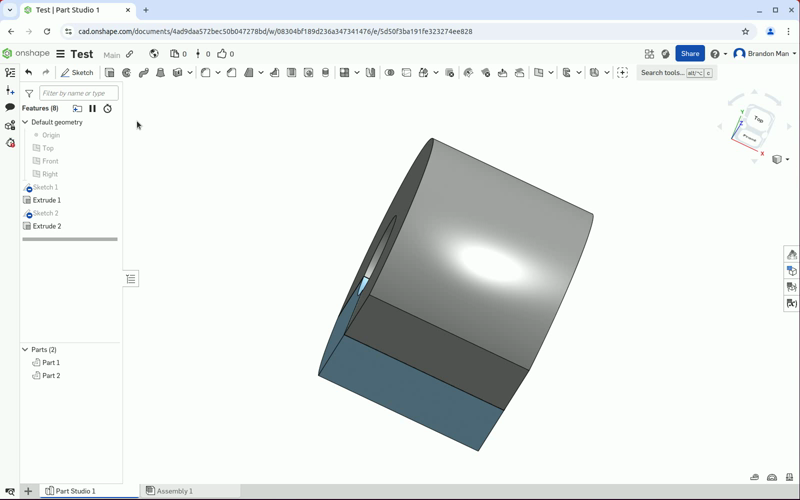
key(up, 2)
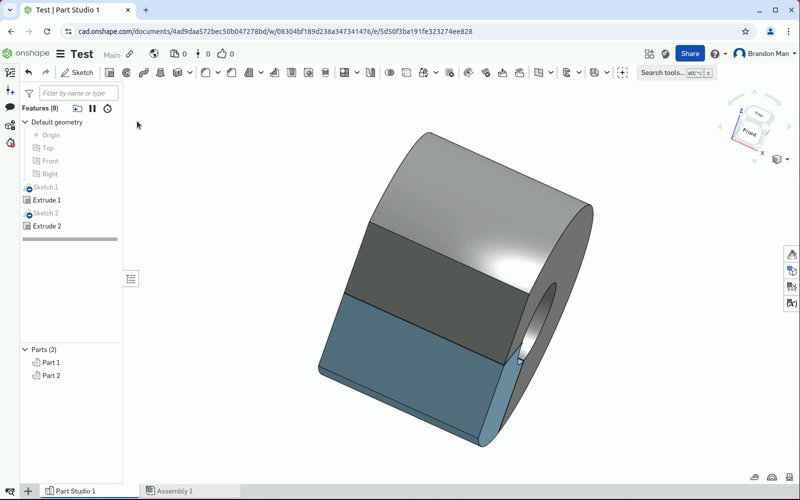
key(left, 2)
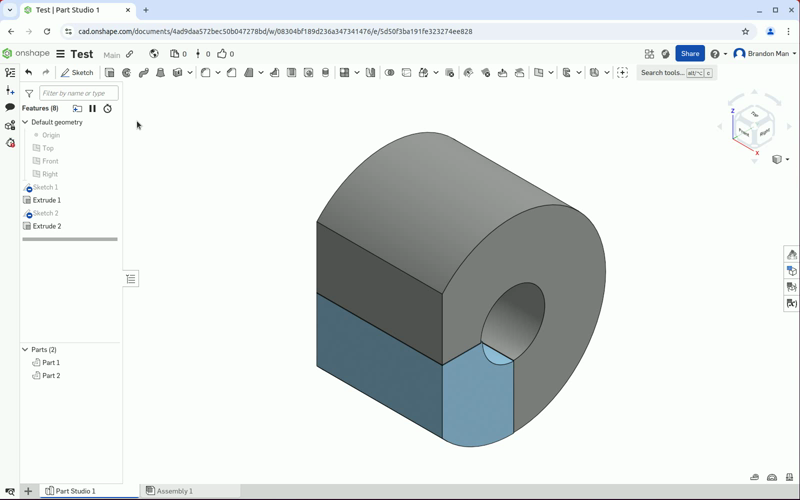
mouse_move(73, 189)
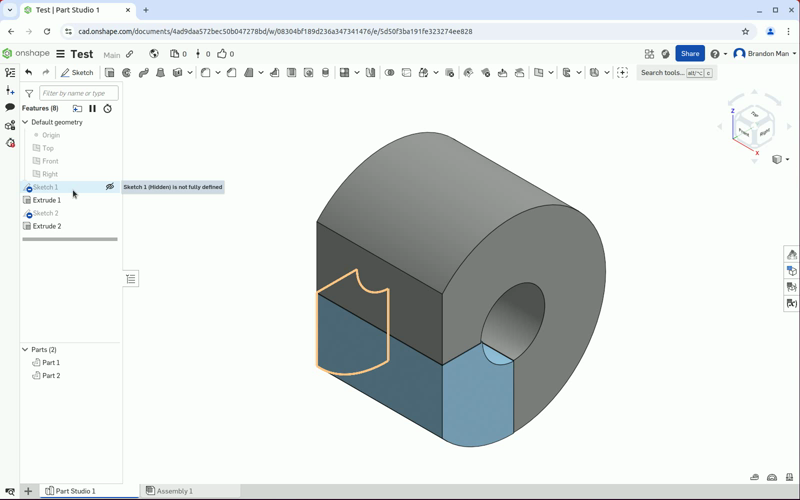
click(73, 189)